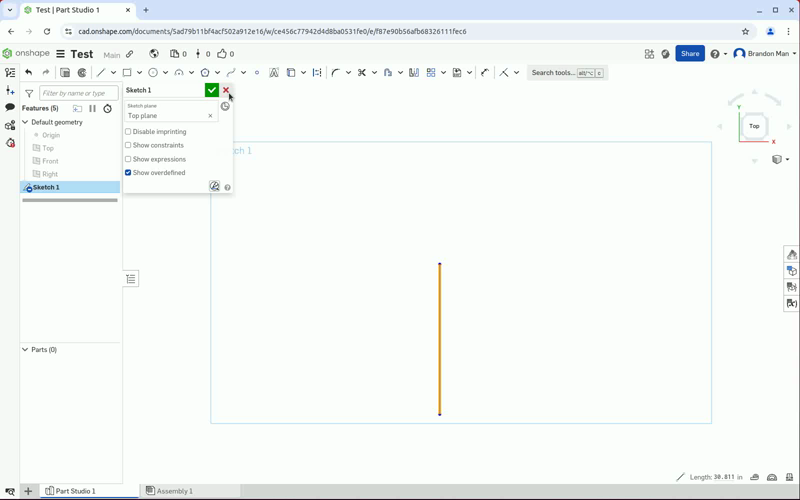
key(shift+h)
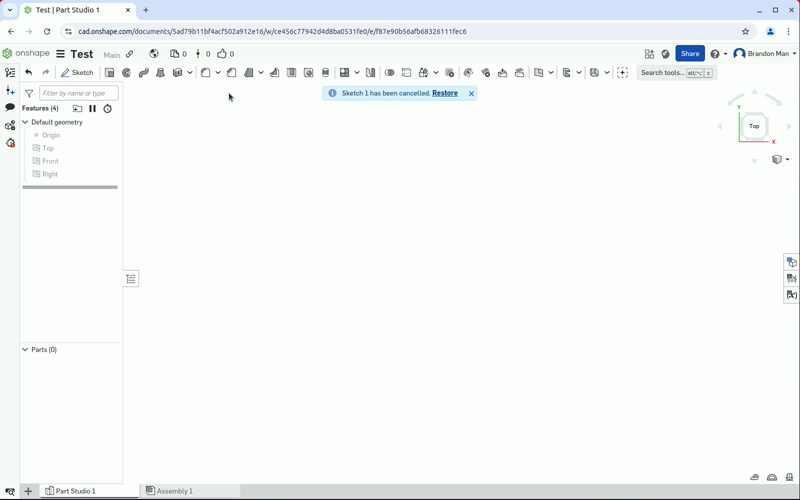
mouse_move(73, 352)
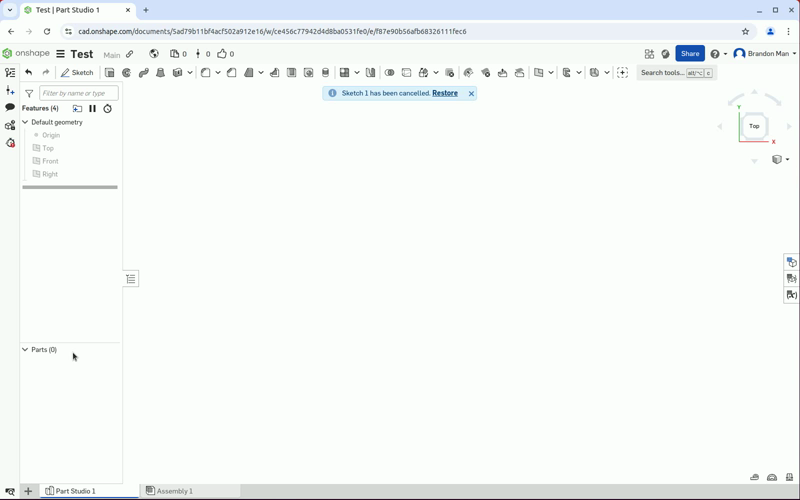
key(y)
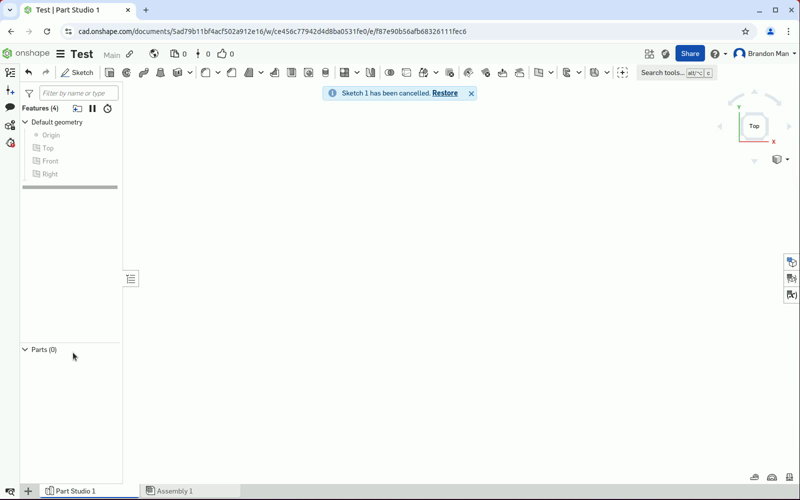
key(shift+p)
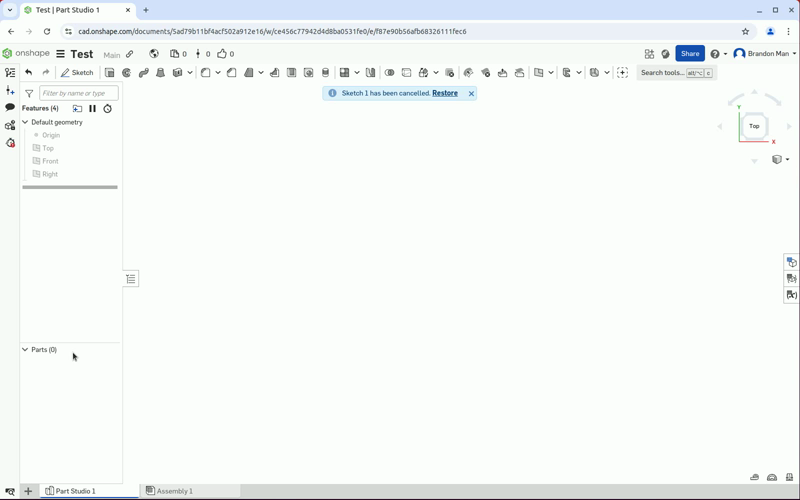
key(space)
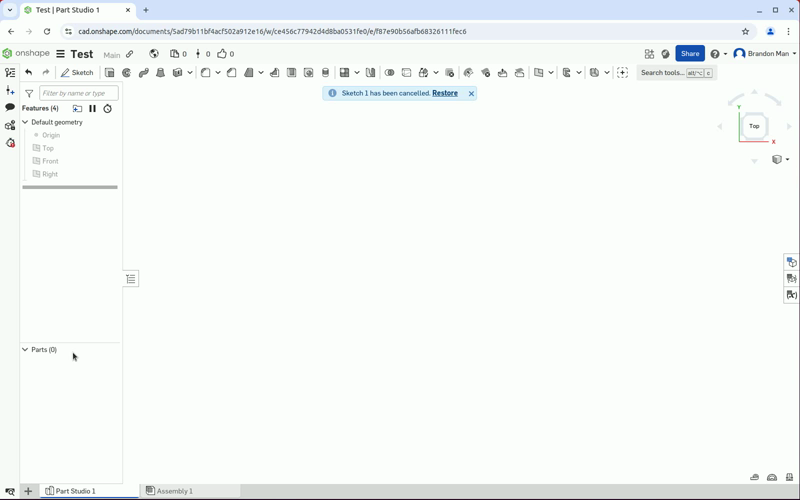
key_down(shift)
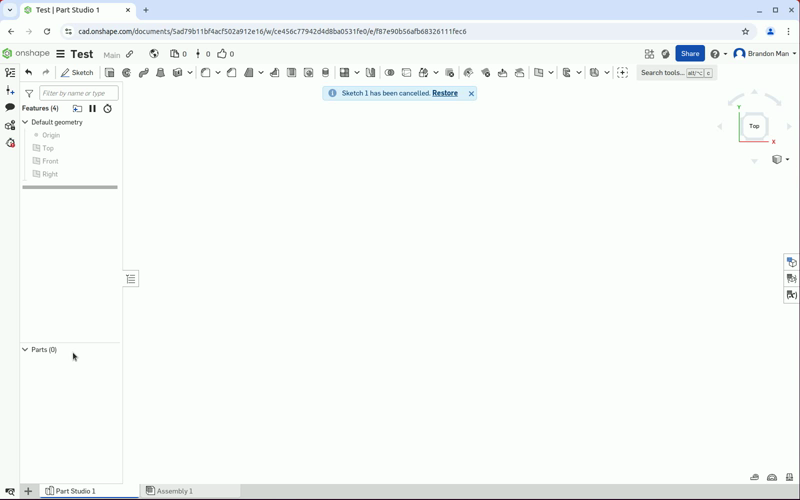
key(up)
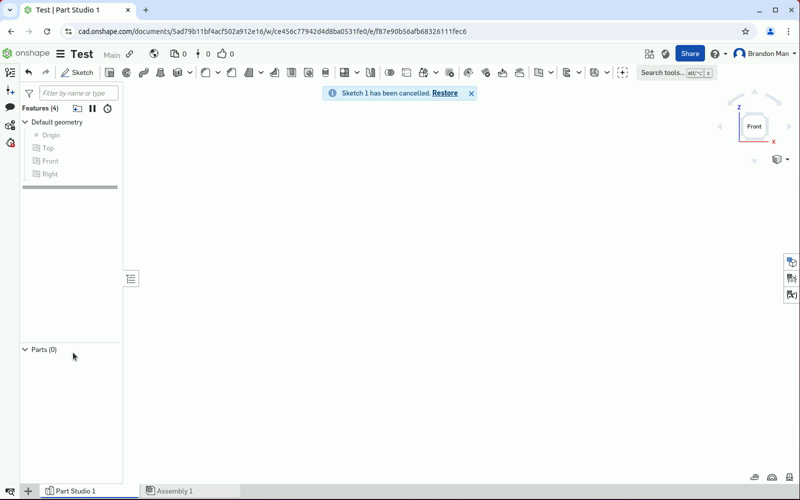
key_up(shift)
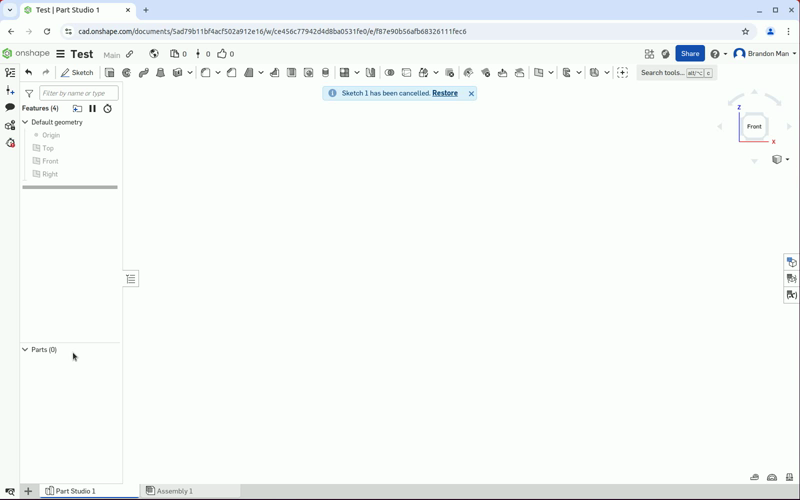
mouse_move(73, 352)
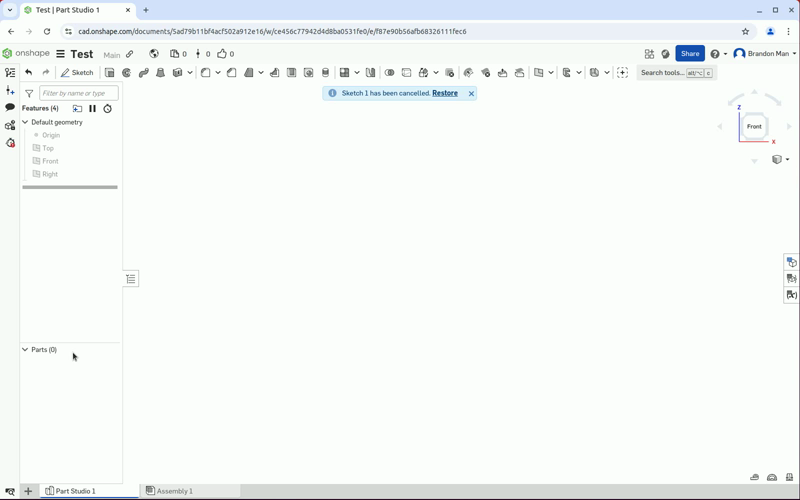
key(shift+y)
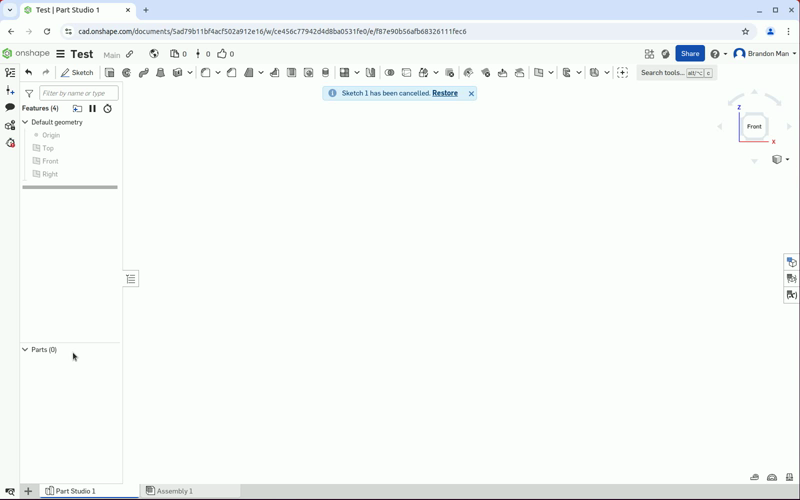
key(shift+s)
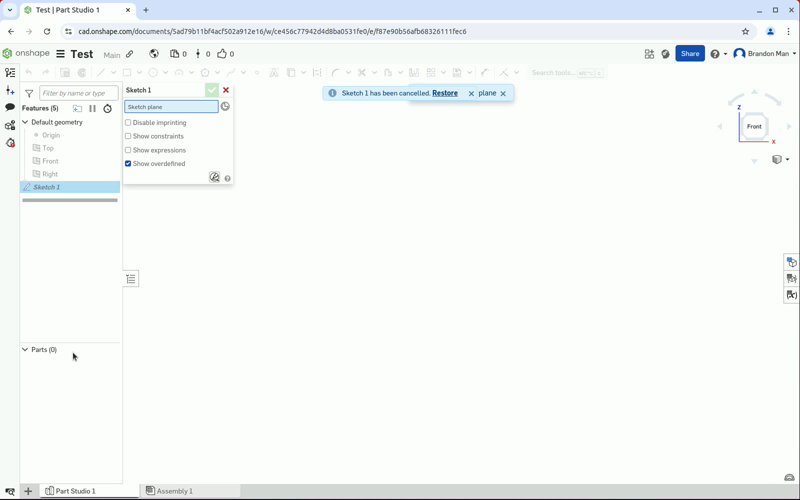
mouse_move(73, 163)
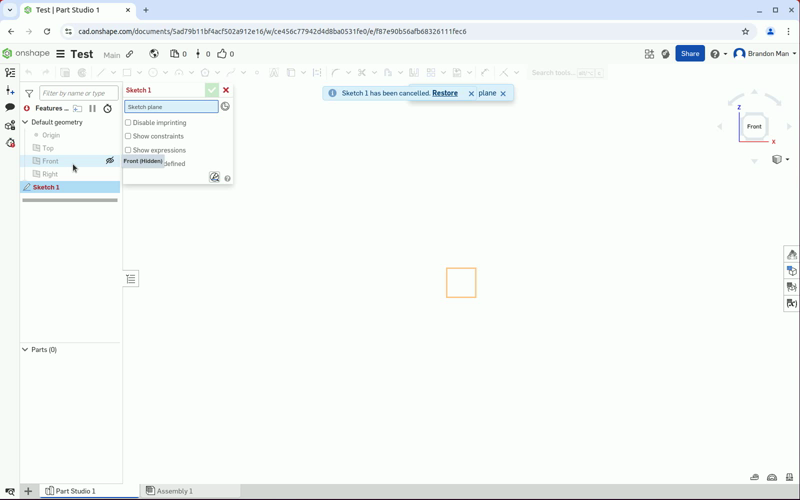
click(73, 163)
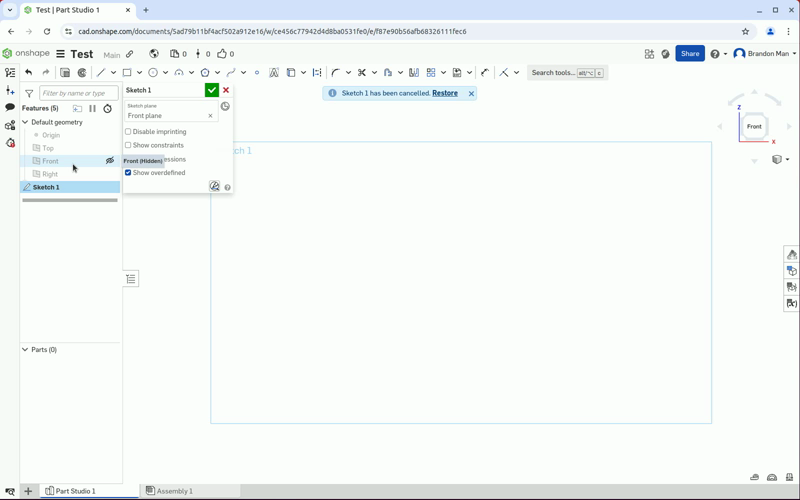
mouse_move(73, 352)
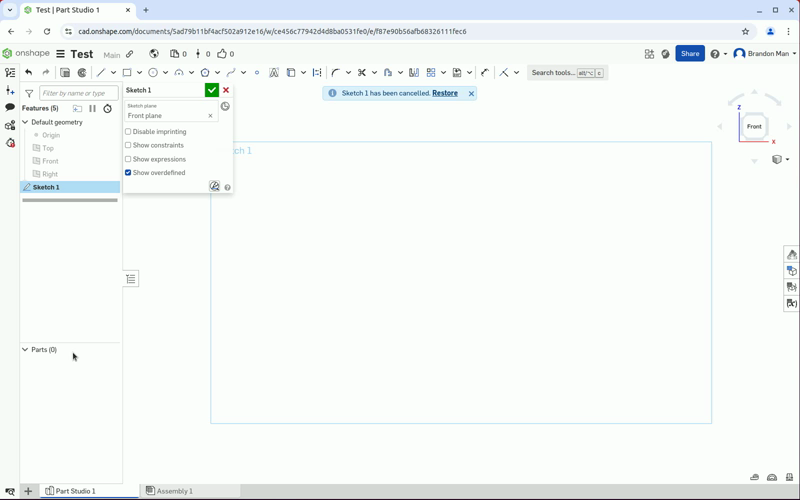
key(y)
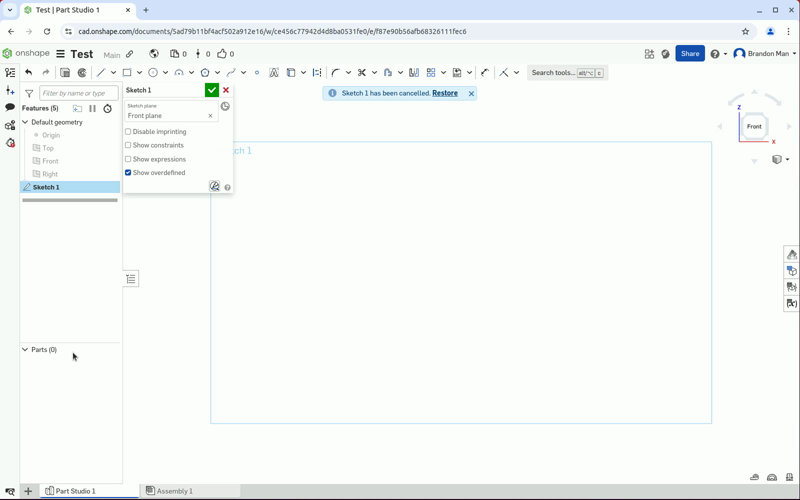
key(l)
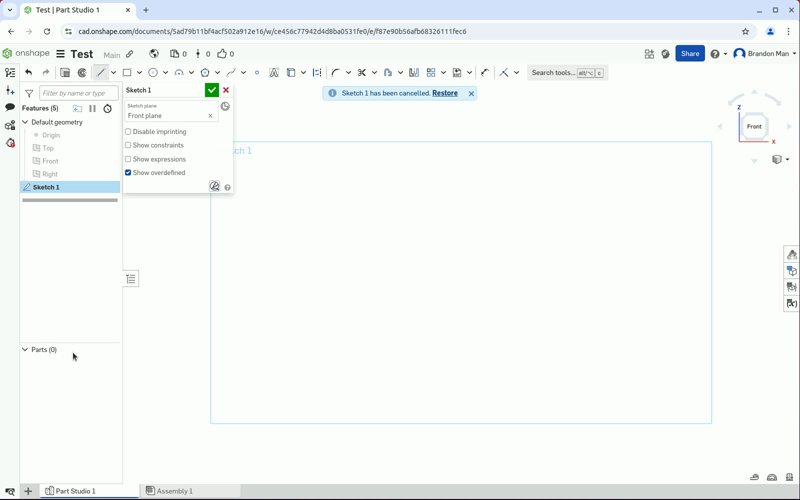
key_down(shift)
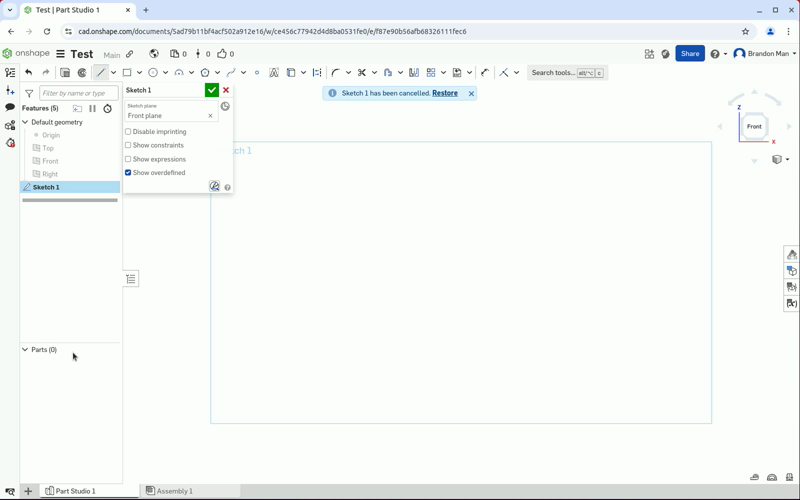
mouse_move(348, 301)
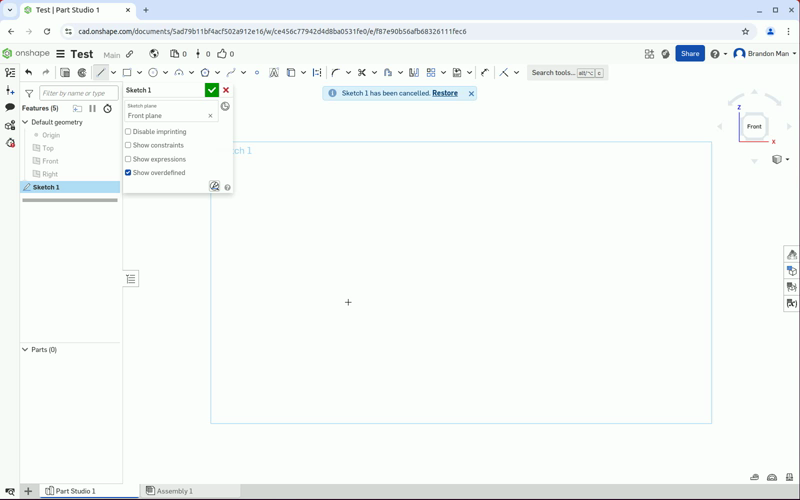
click(348, 301)
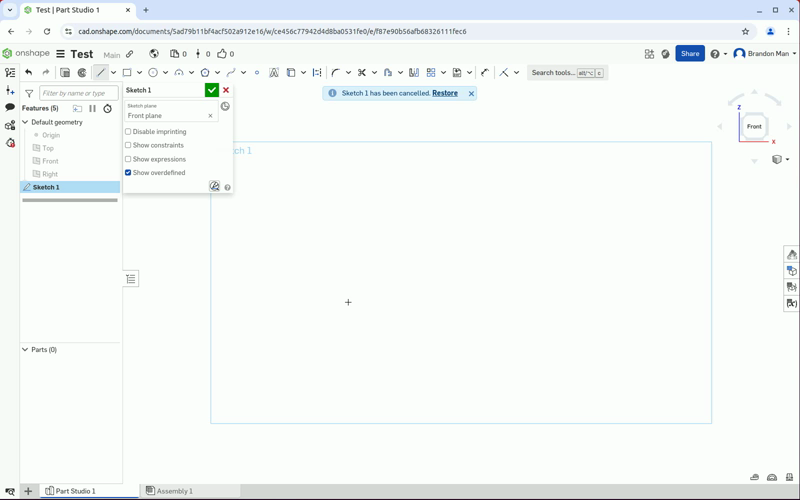
key_up(shift)
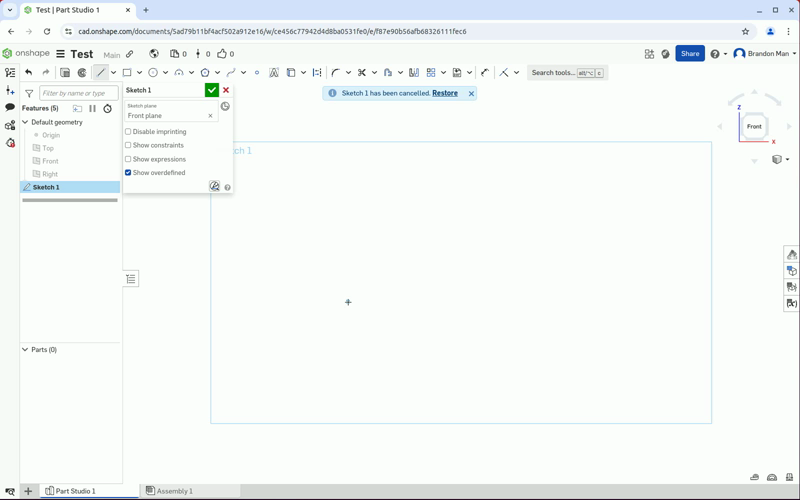
key_down(shift)
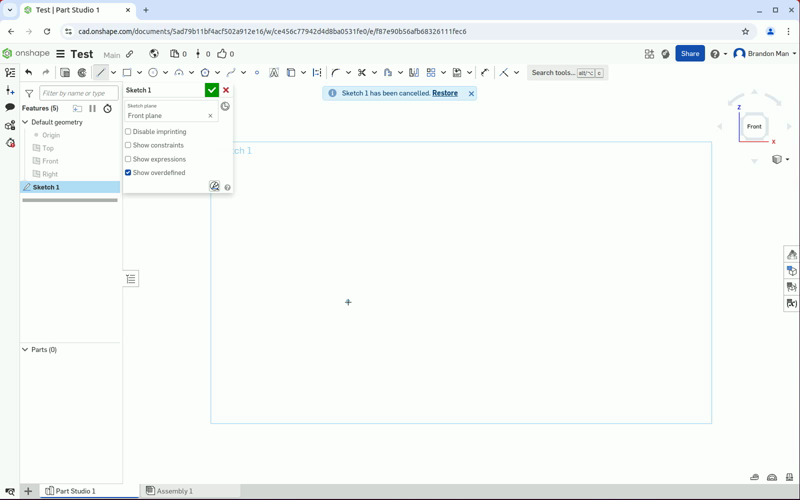
mouse_move(518, 301)
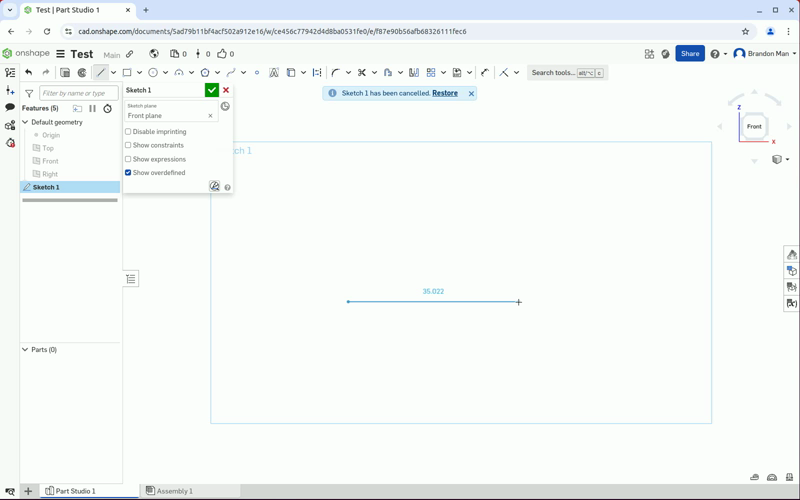
click(518, 301)
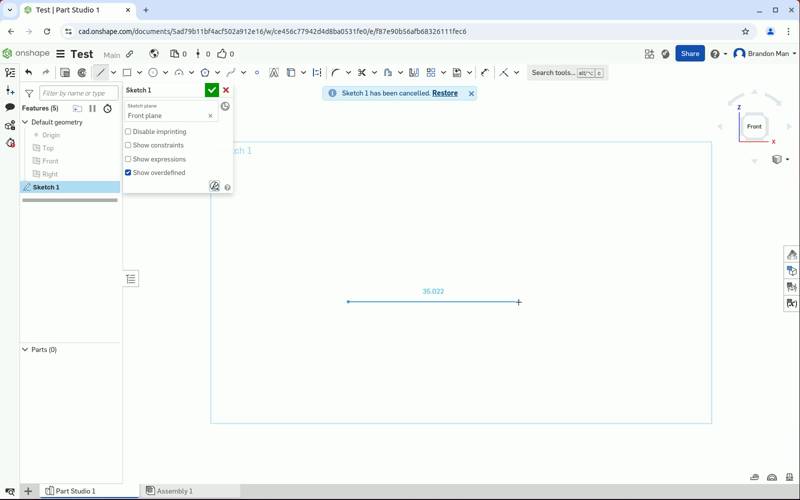
key_up(shift)
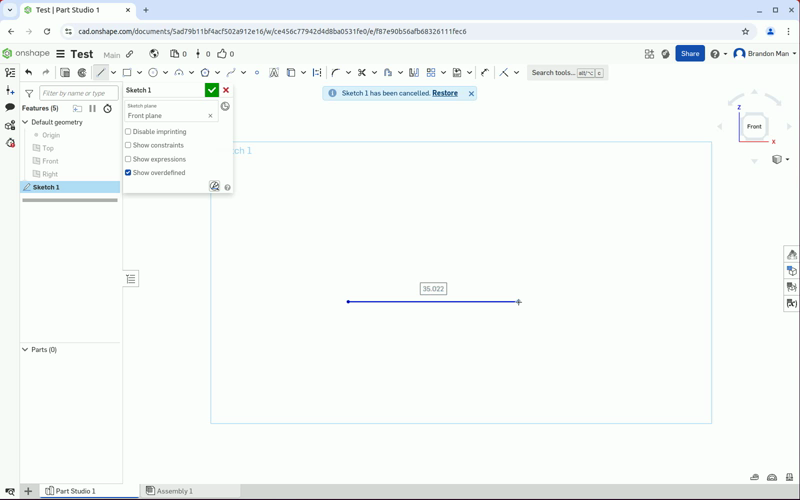
key(esc)
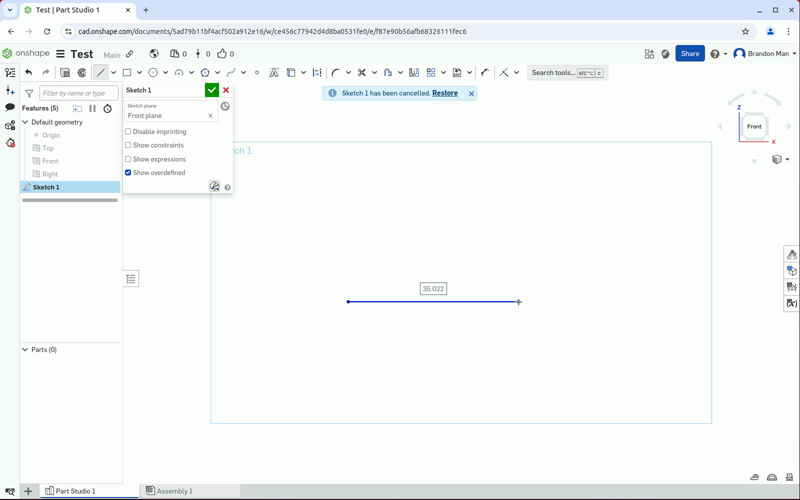
key(a)
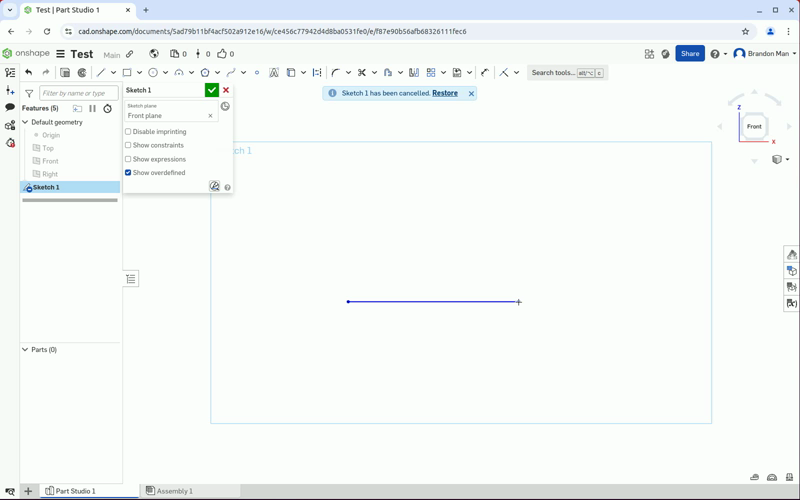
mouse_move(518, 301)
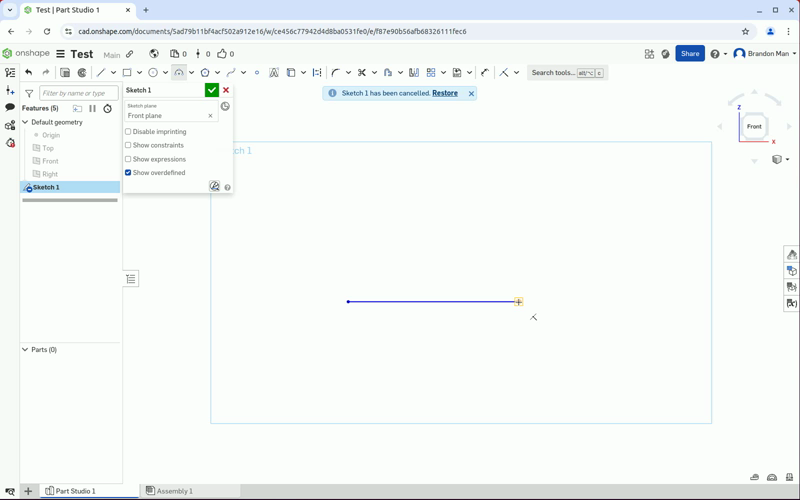
click(518, 301)
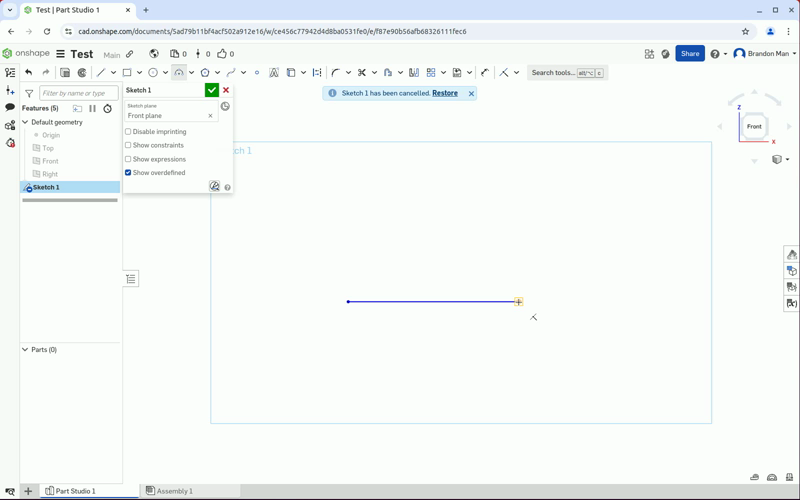
key_down(shift)
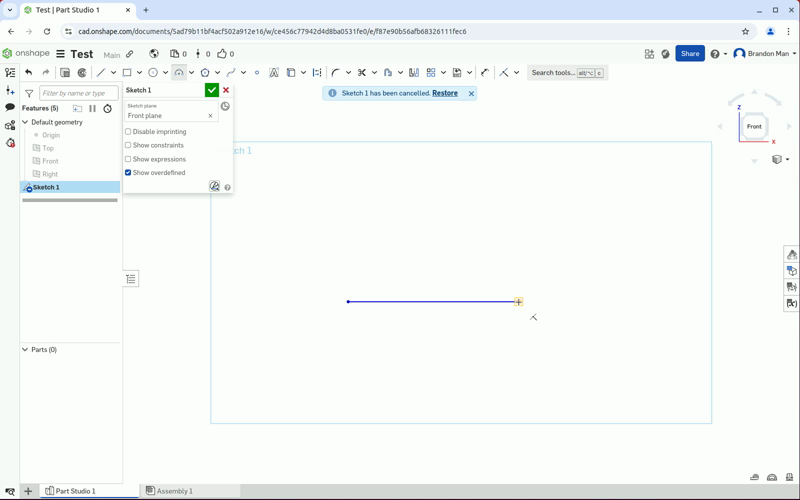
mouse_move(518, 258)
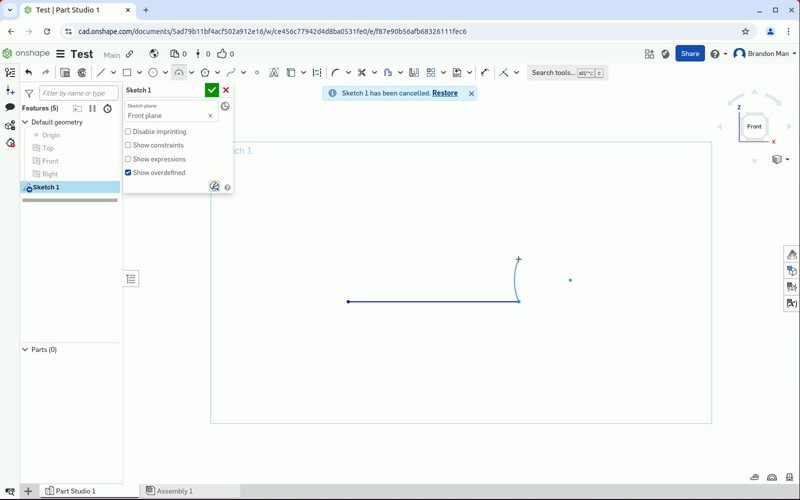
click(518, 258)
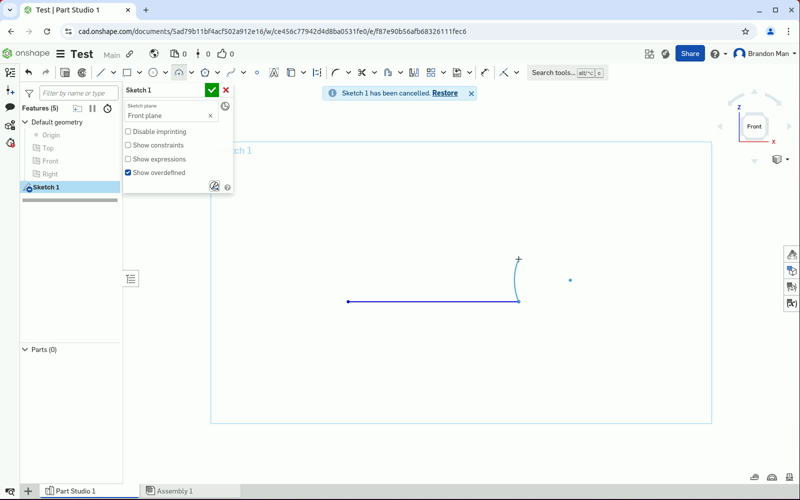
mouse_move(510, 280)
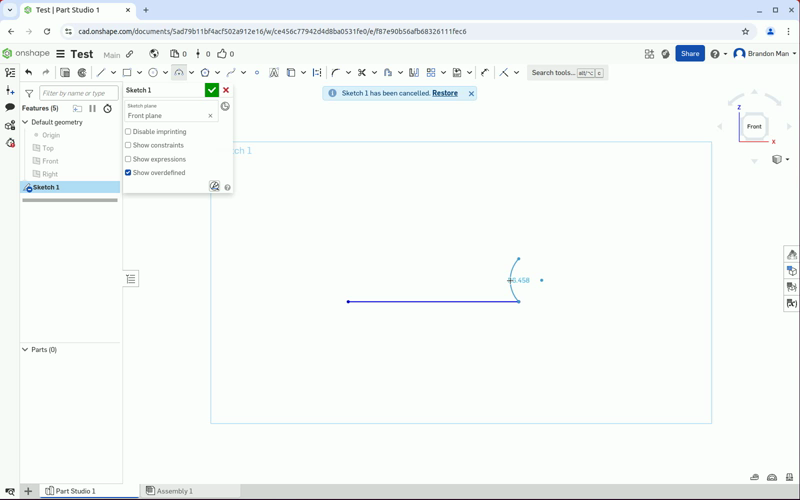
click(510, 280)
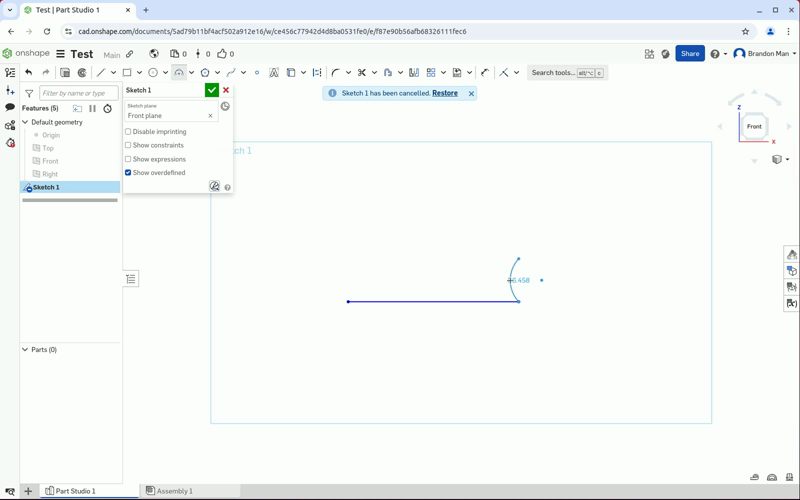
key_up(shift)
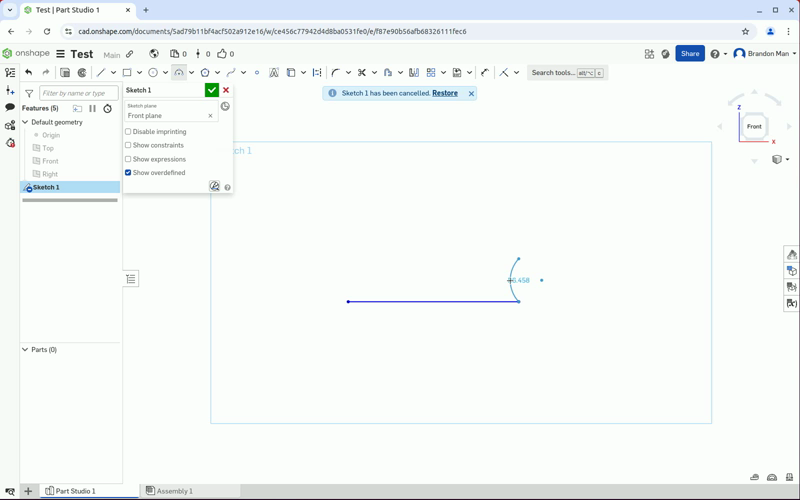
key(esc)
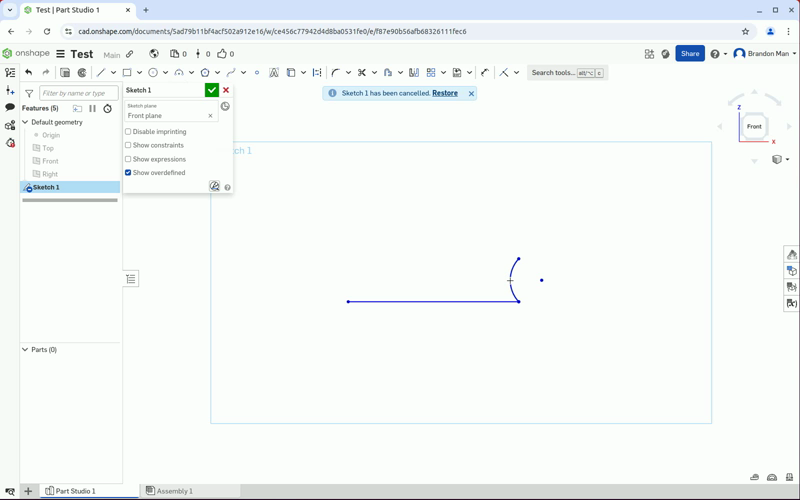
key(l)
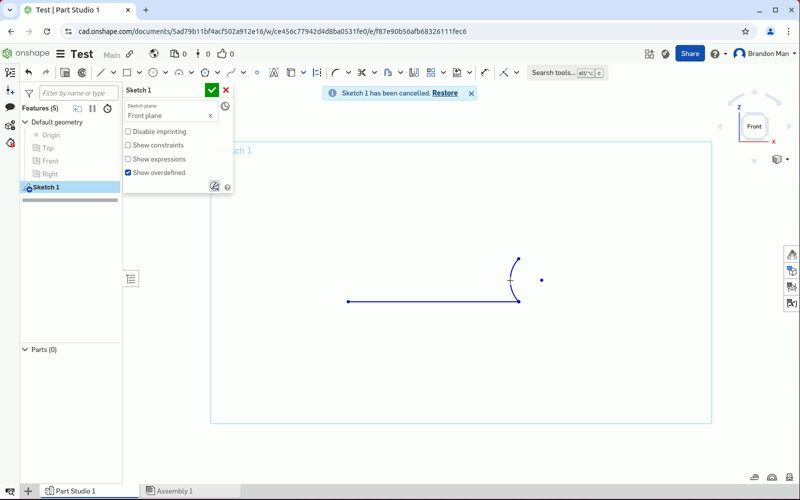
mouse_move(518, 258)
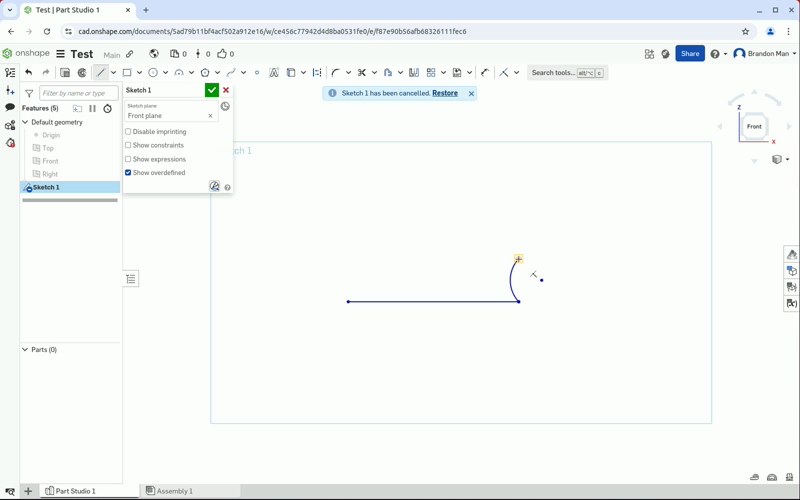
click(518, 258)
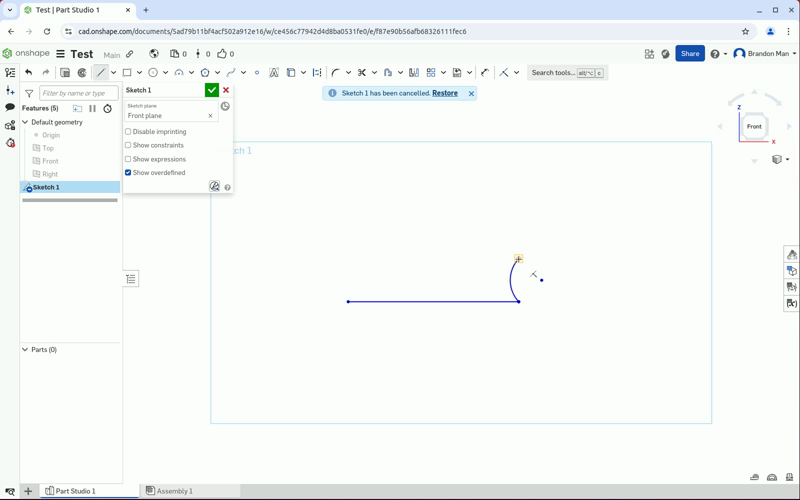
key_down(shift)
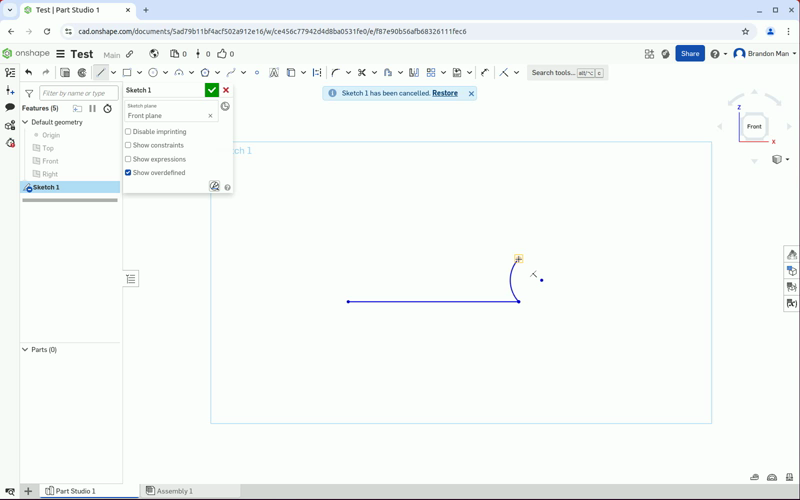
mouse_move(348, 258)
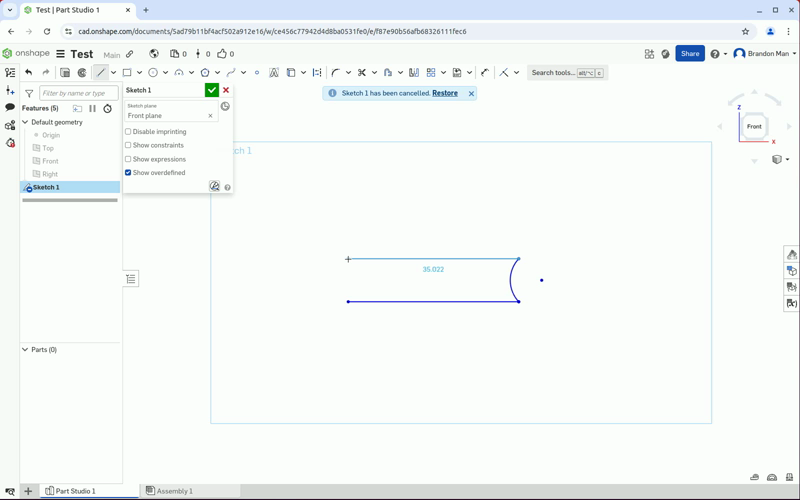
click(348, 258)
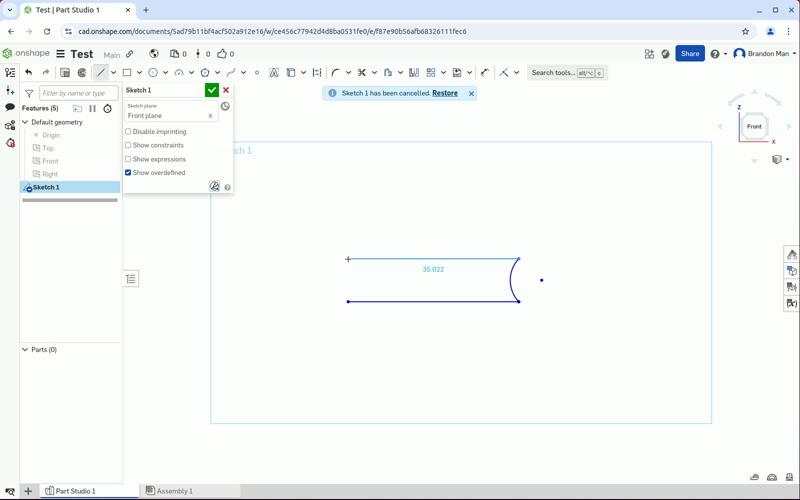
key_up(shift)
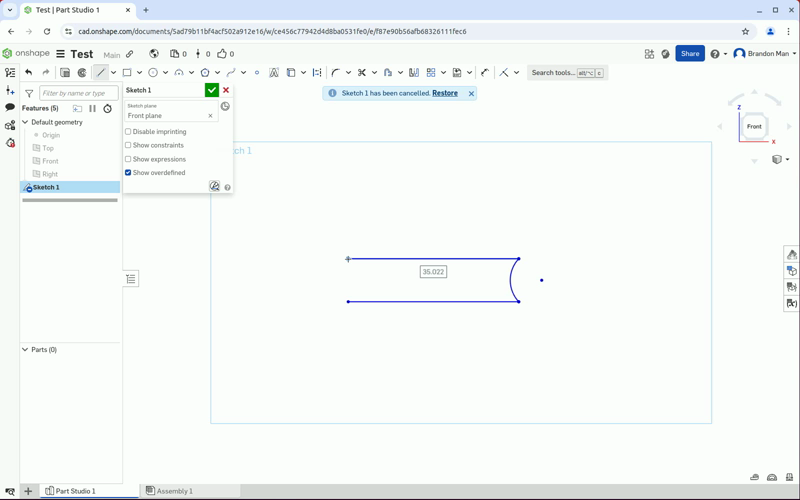
mouse_move(378, 258)
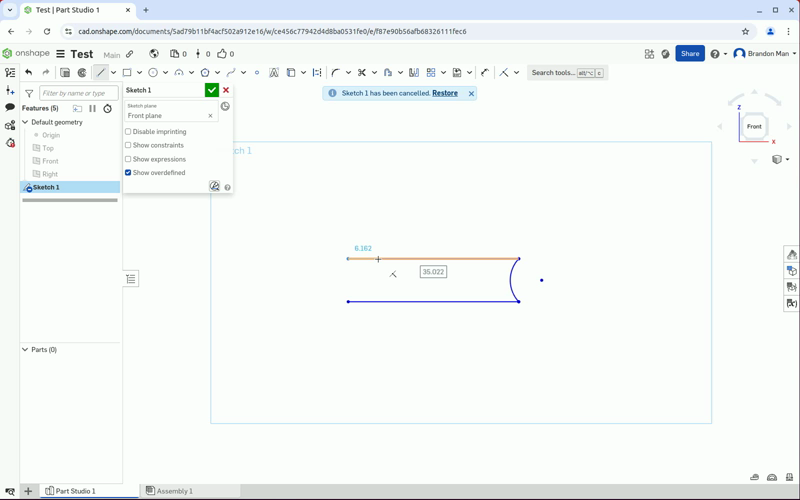
key_down(shift)
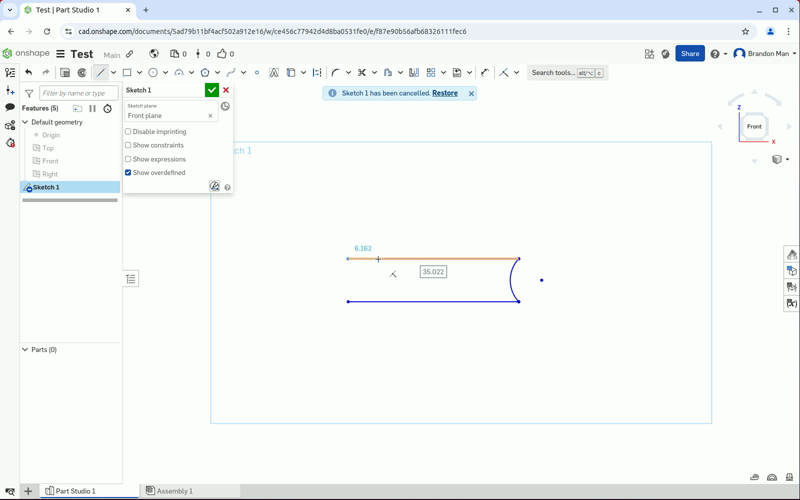
mouse_move(348, 301)
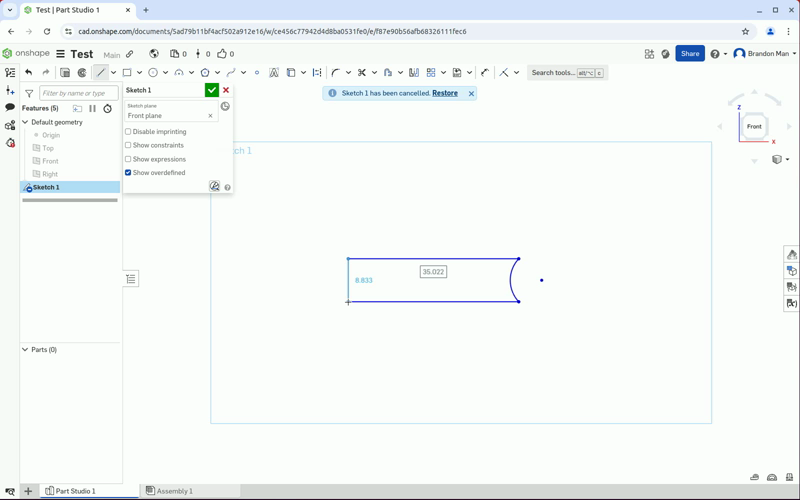
key_up(shift)
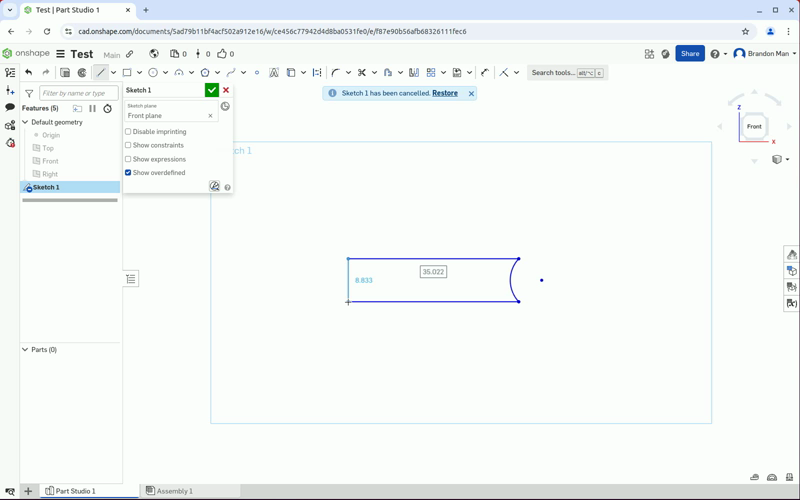
click(348, 301)
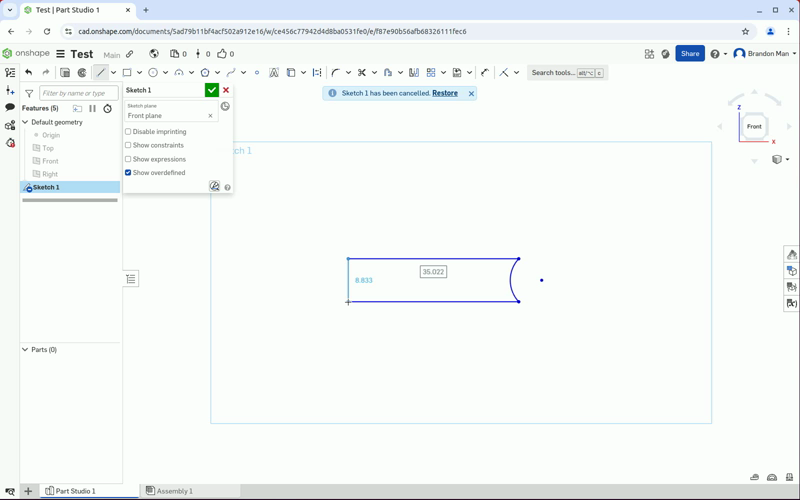
key(esc)
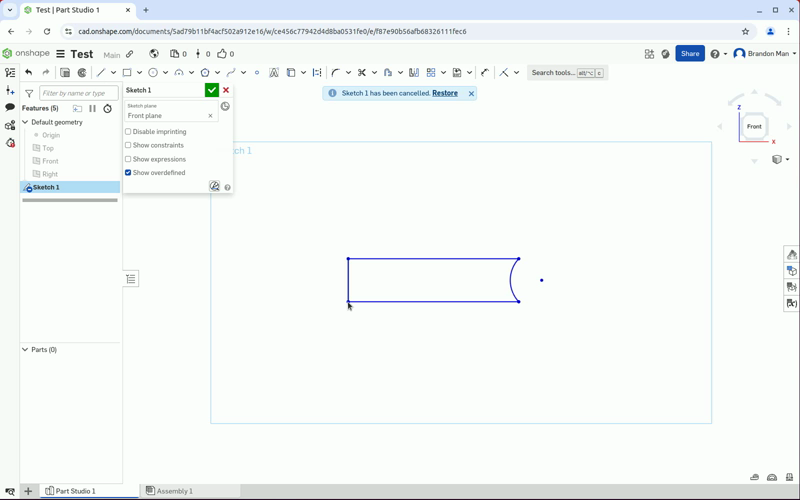
mouse_move(438, 277)
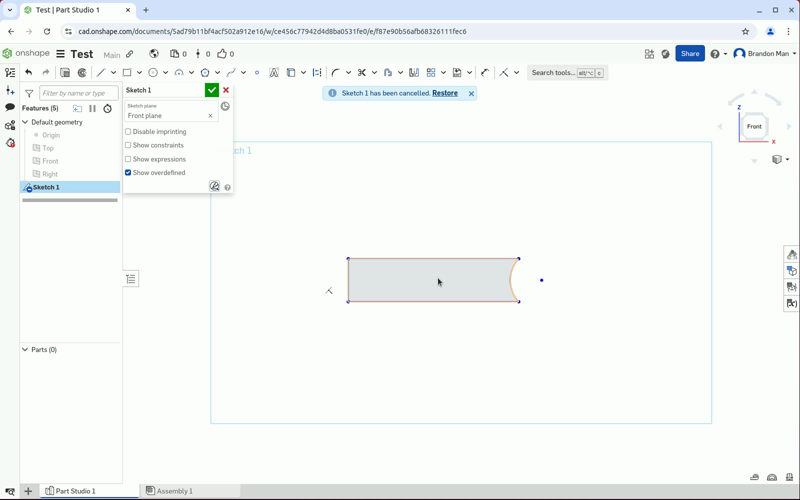
click(438, 277)
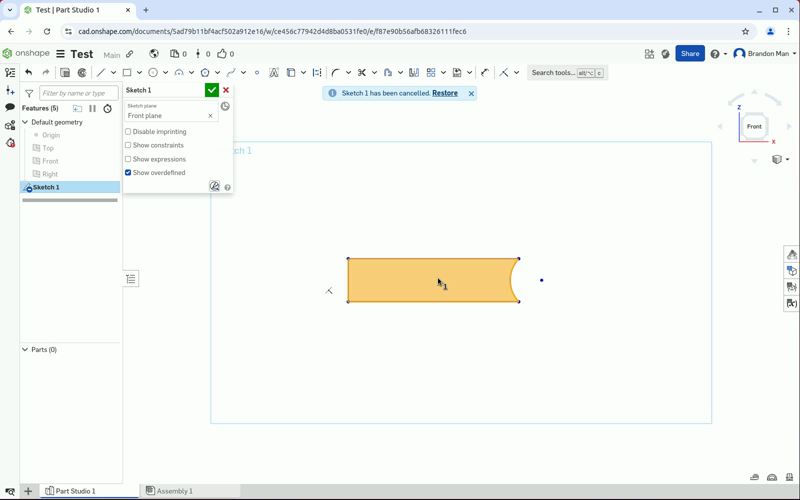
mouse_move(73, 352)
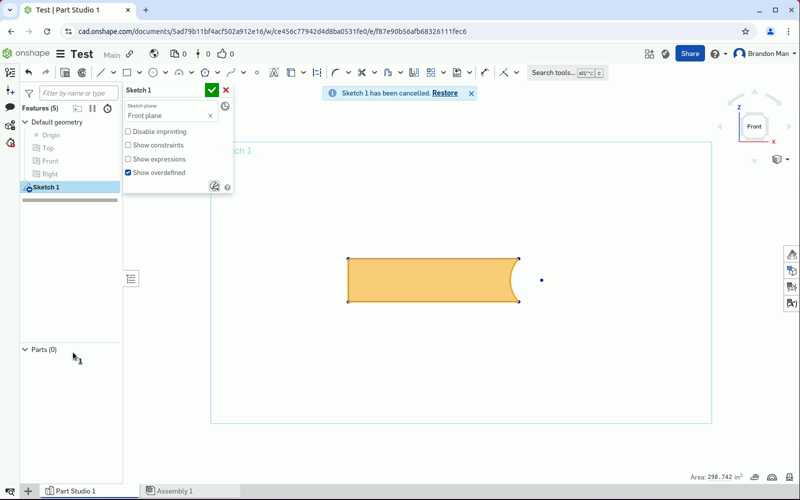
key(shift+y)
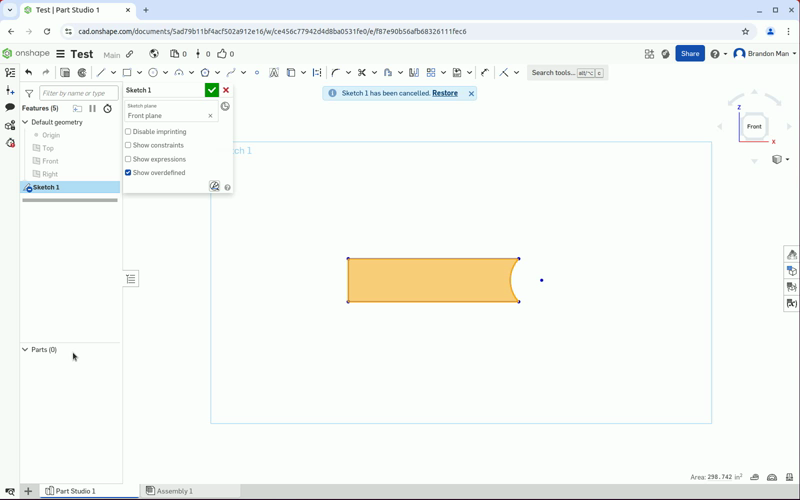
key(shift+e)
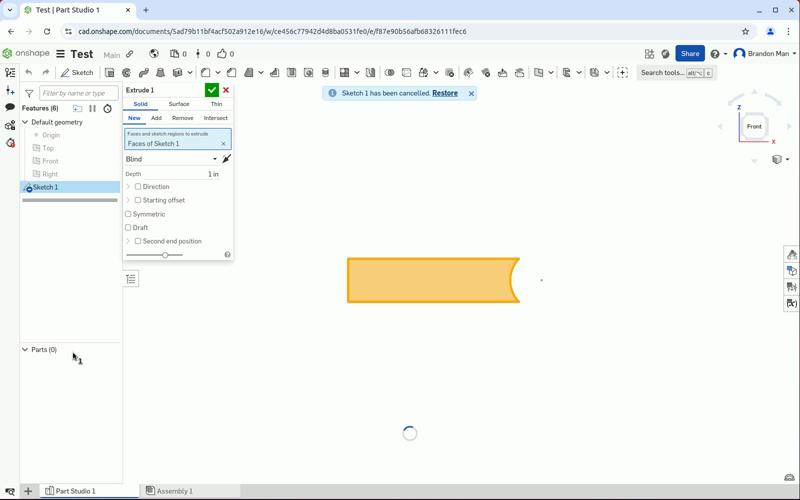
mouse_move(143, 106)
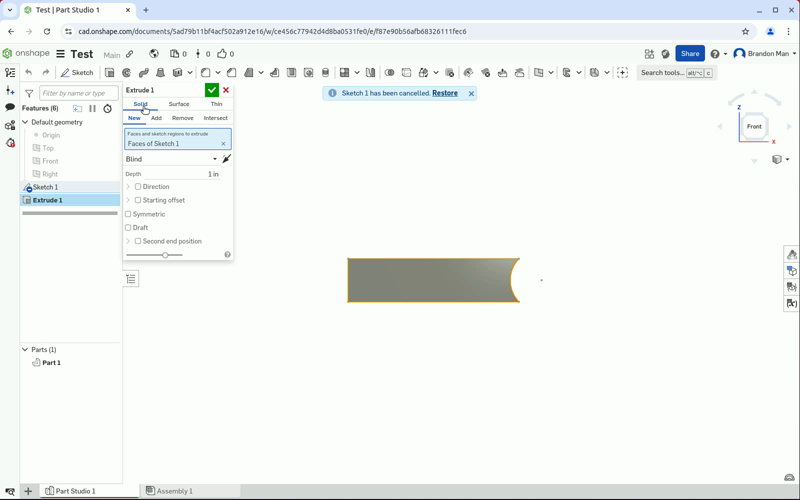
click(143, 106)
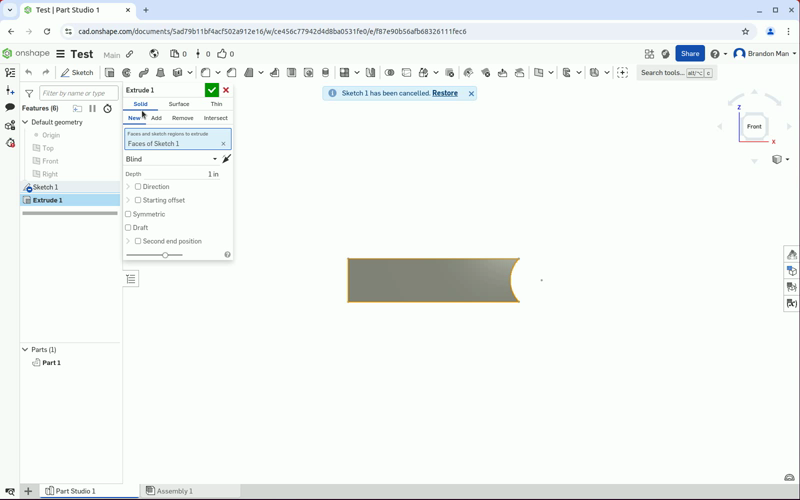
mouse_move(137, 120)
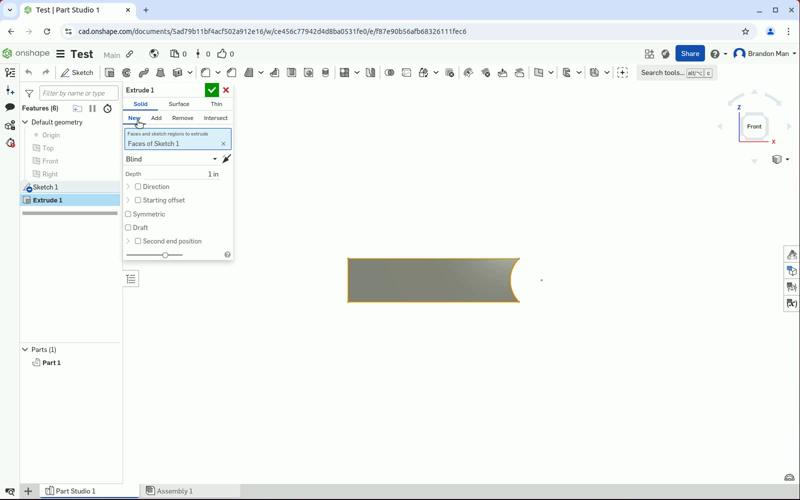
click(137, 120)
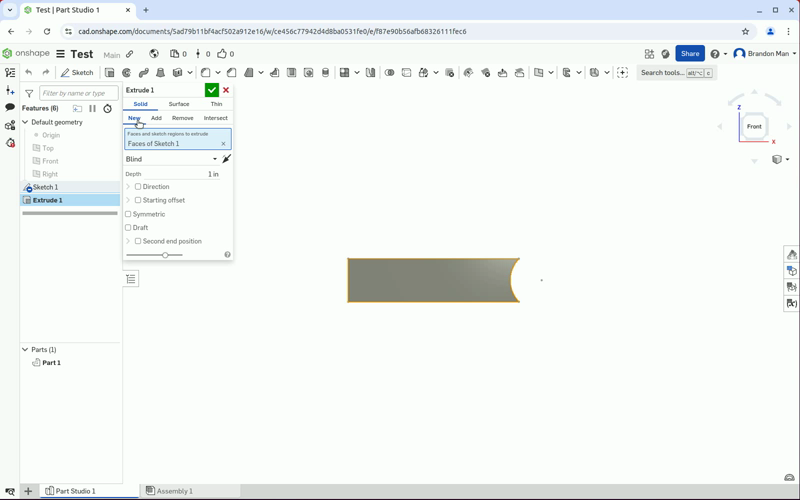
key(tab, 4)
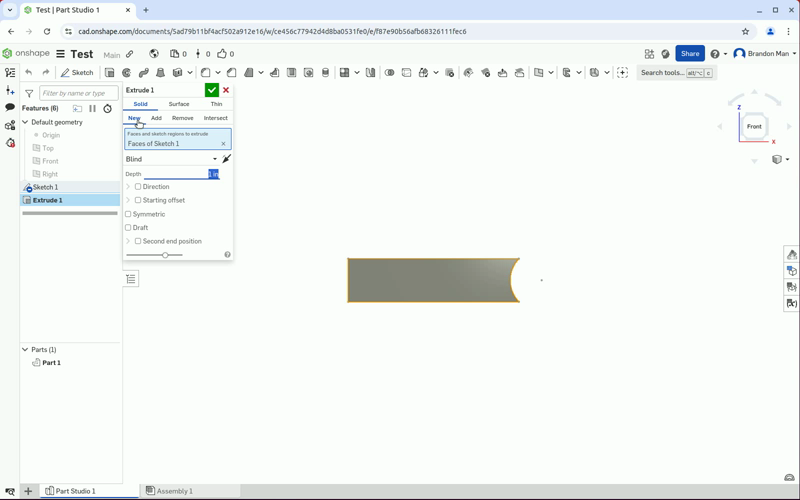
text(7.221)
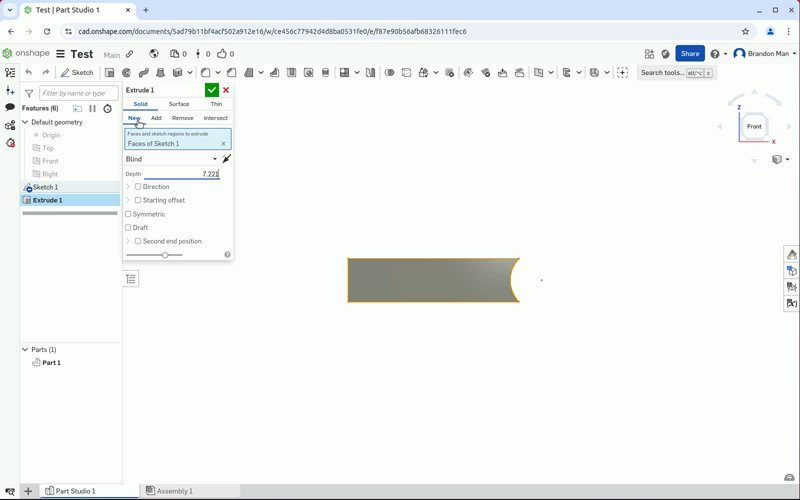
key(enter)
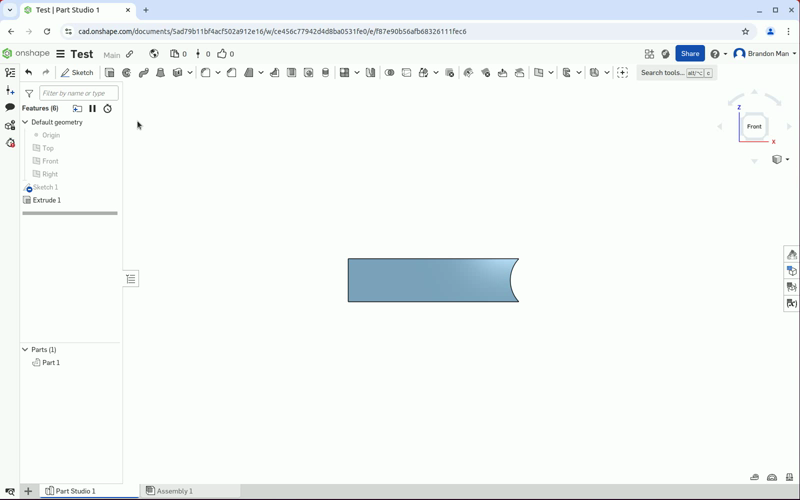
key(shift+h)
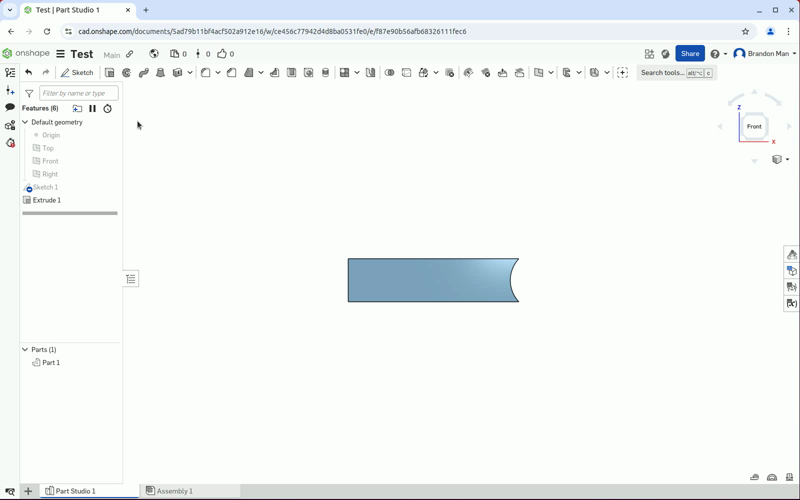
key(shift+h)
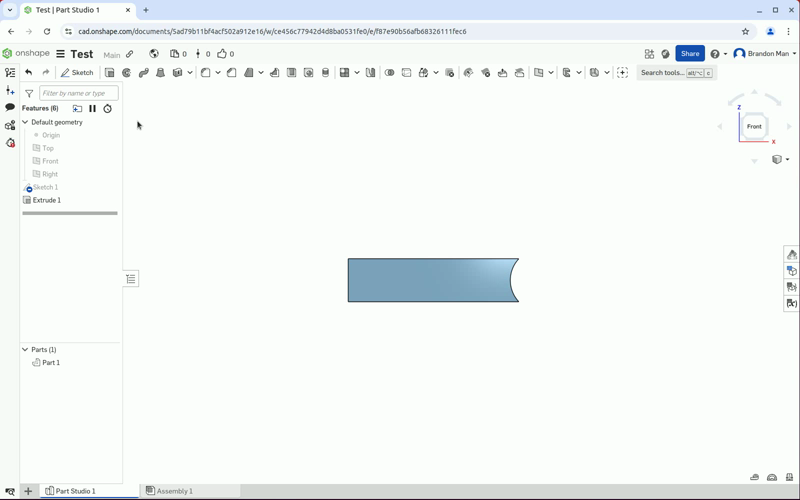
mouse_move(73, 189)
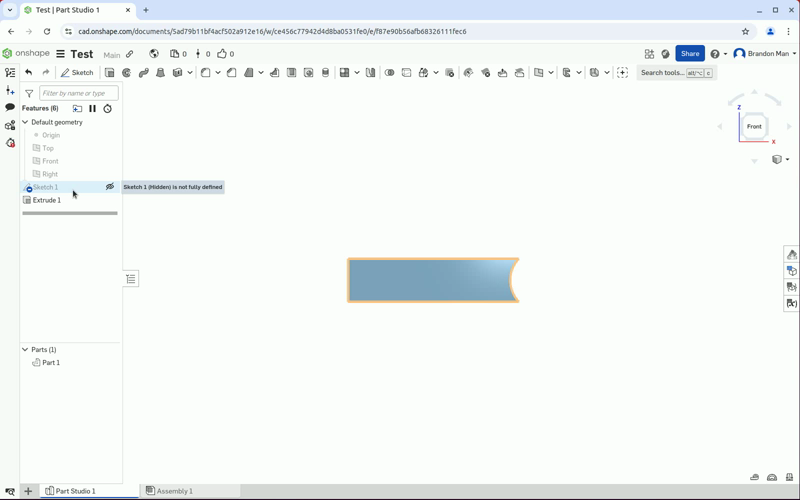
click(73, 189)
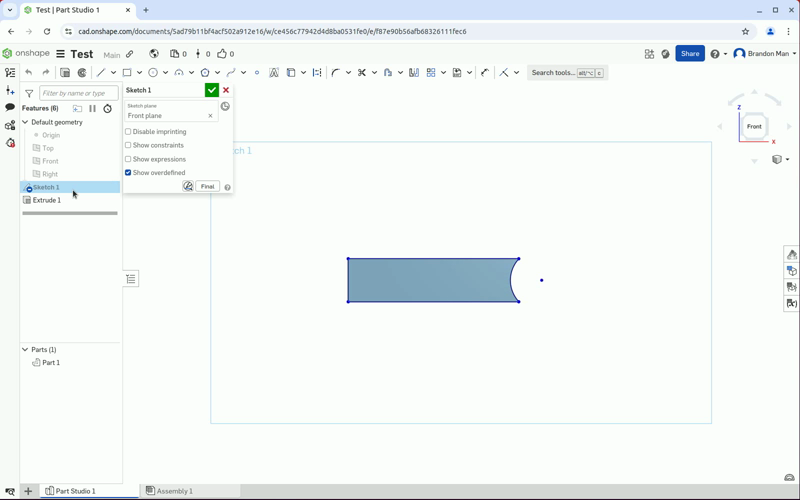
mouse_move(229, 92)
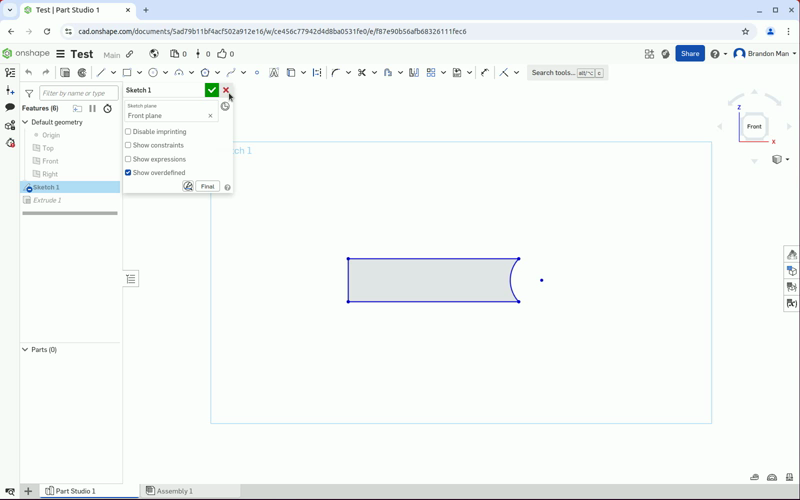
click(229, 92)
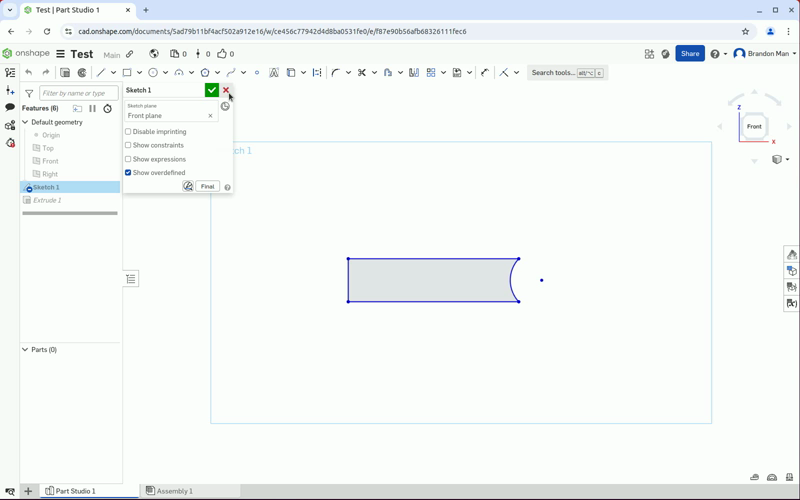
key(shift+s)
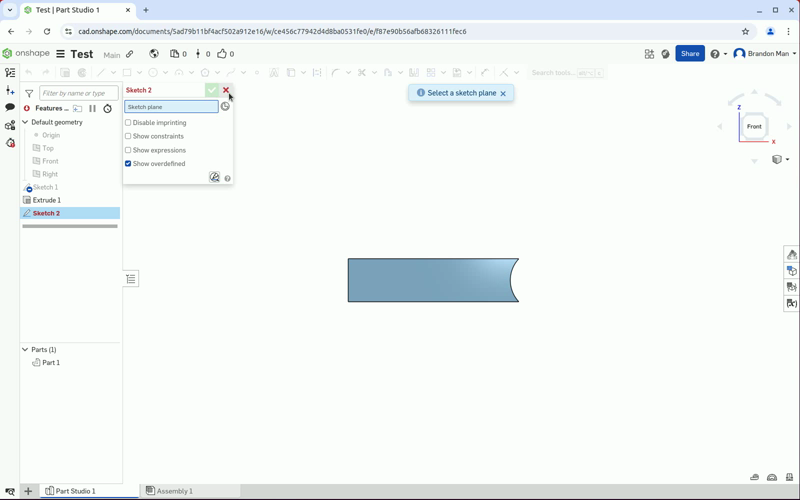
mouse_move(73, 163)
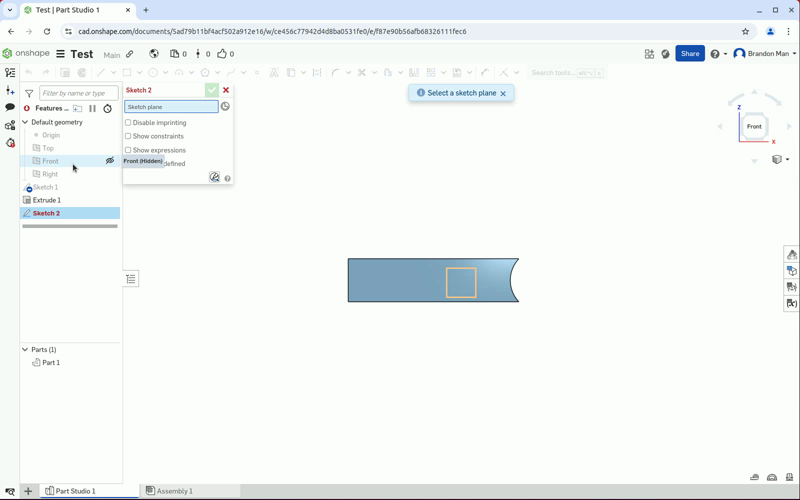
click(73, 163)
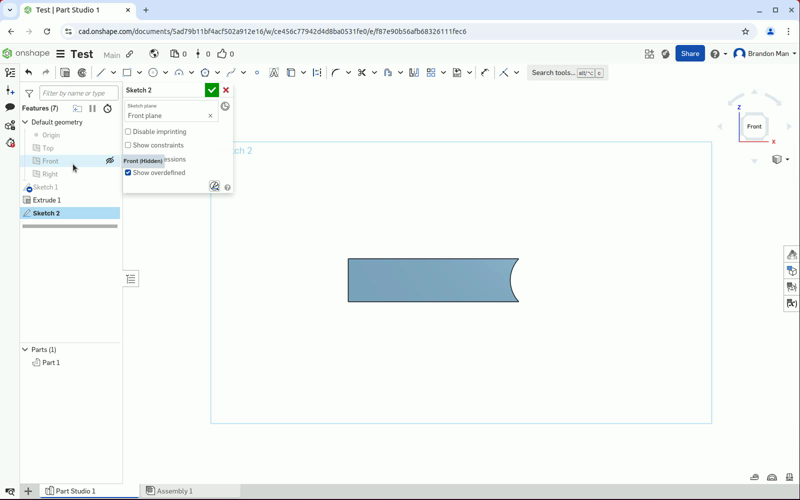
mouse_move(73, 352)
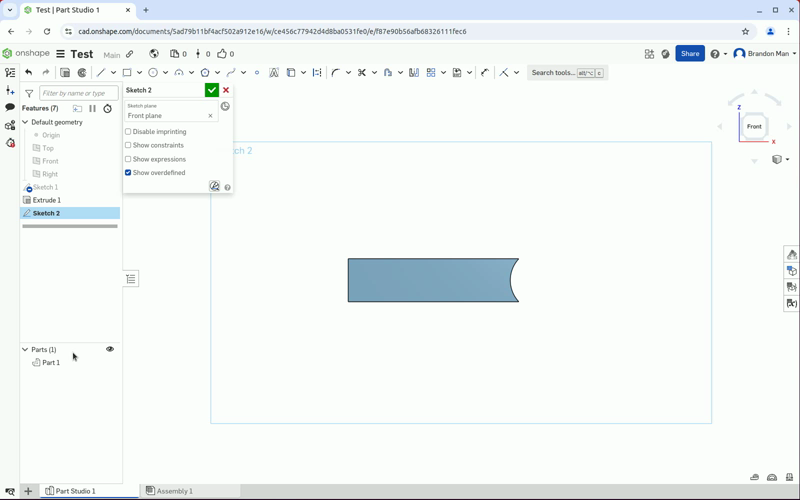
key(y)
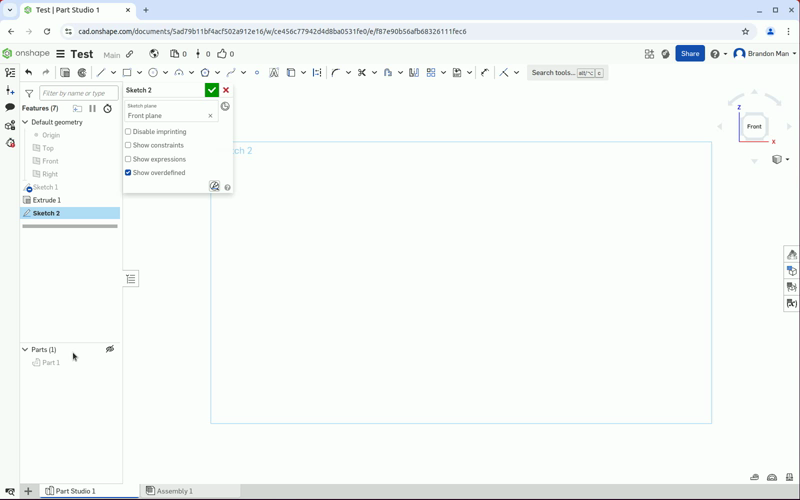
key(l)
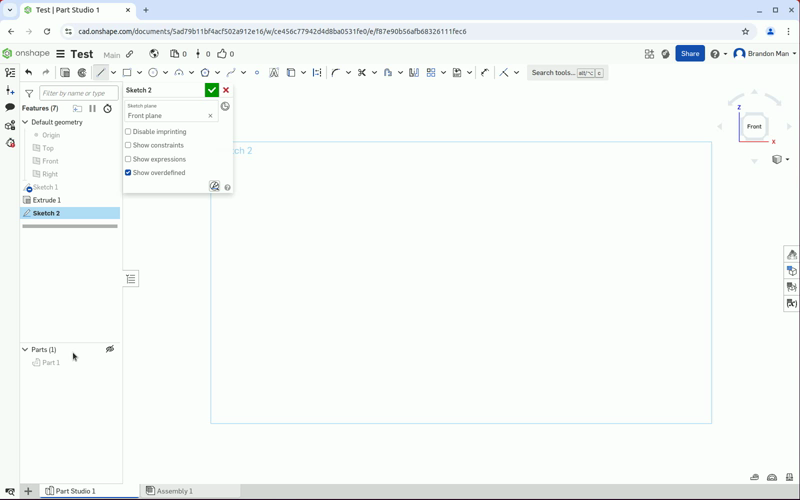
key_down(shift)
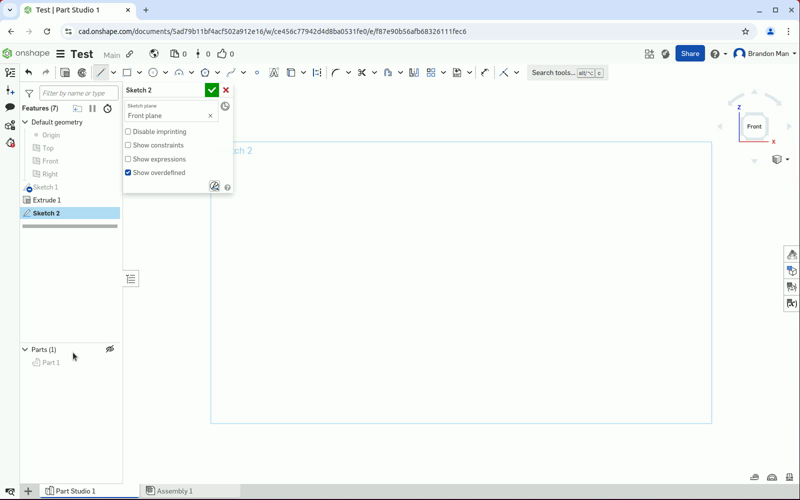
mouse_move(519, 301)
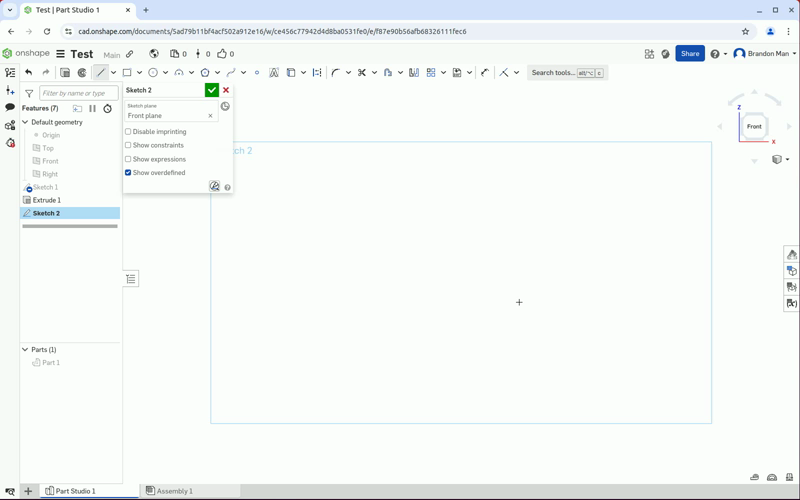
click(519, 301)
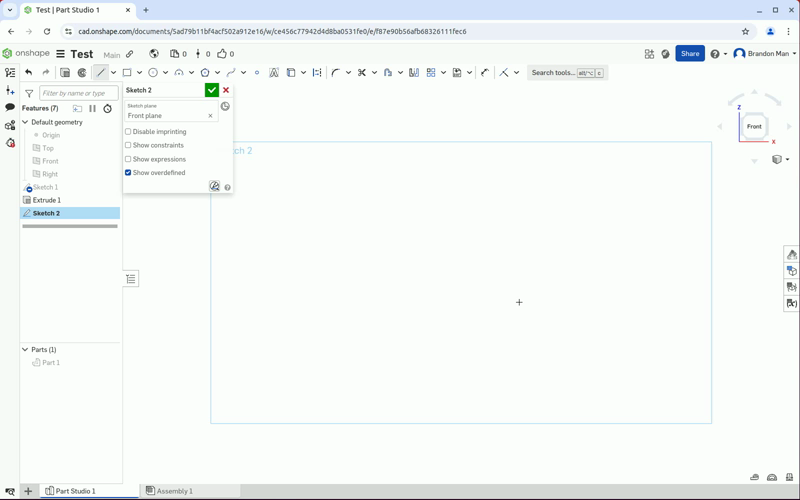
key_up(shift)
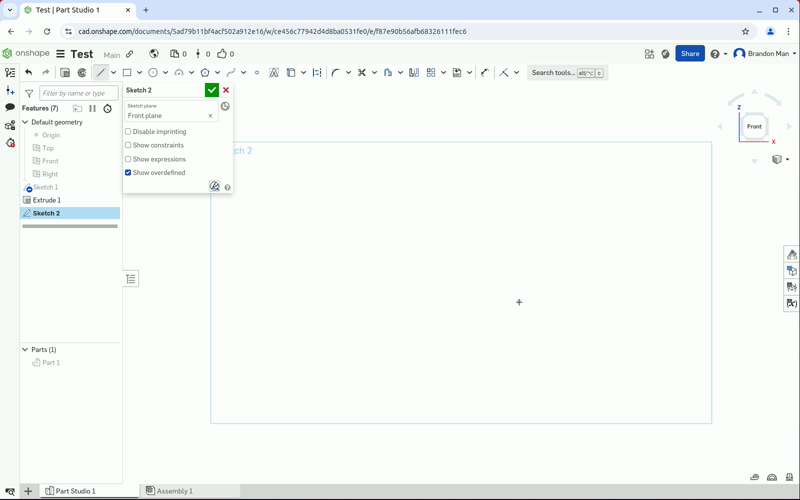
key_down(shift)
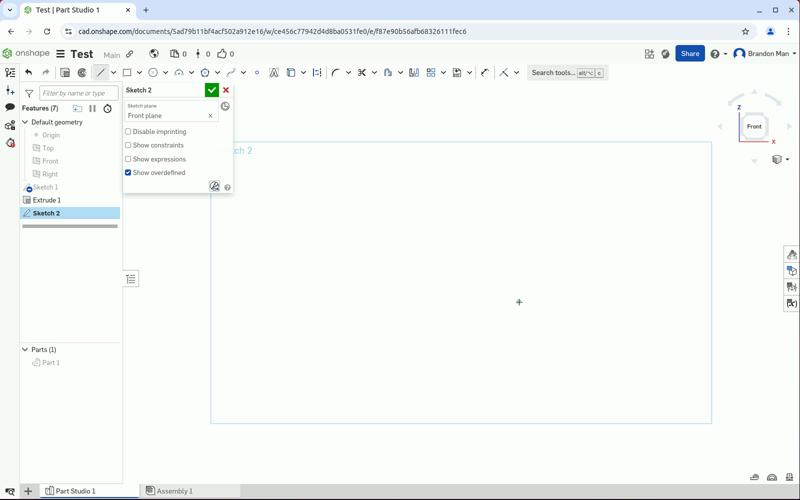
mouse_move(549, 301)
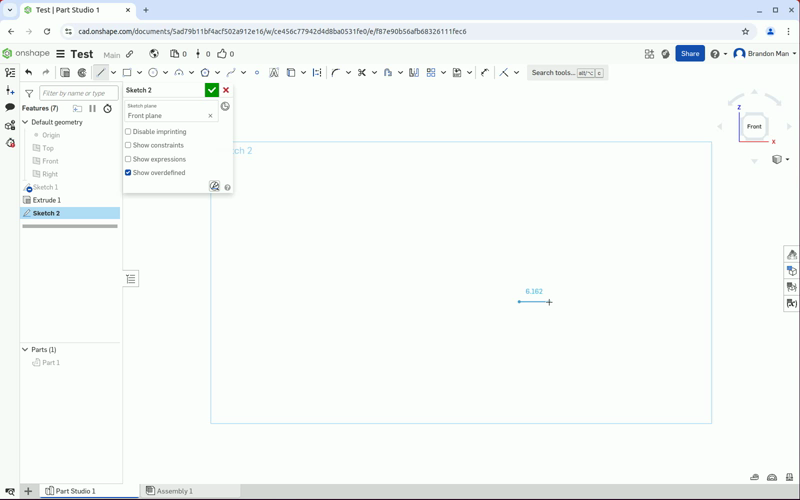
mouse_move(564, 301)
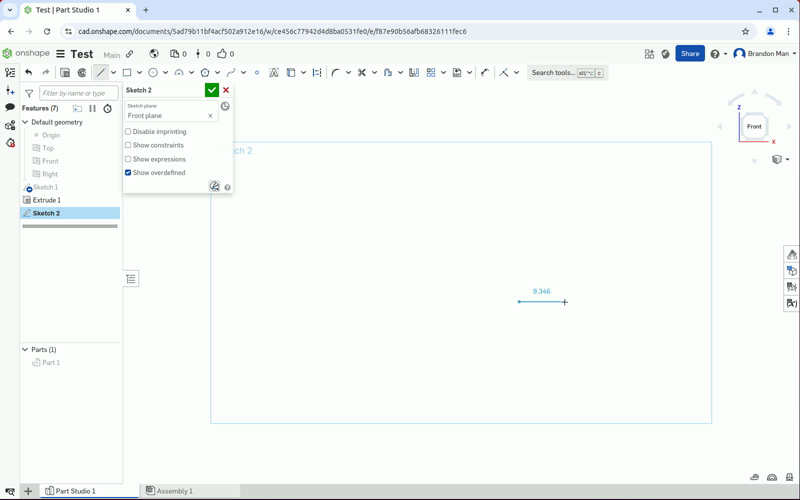
click(564, 301)
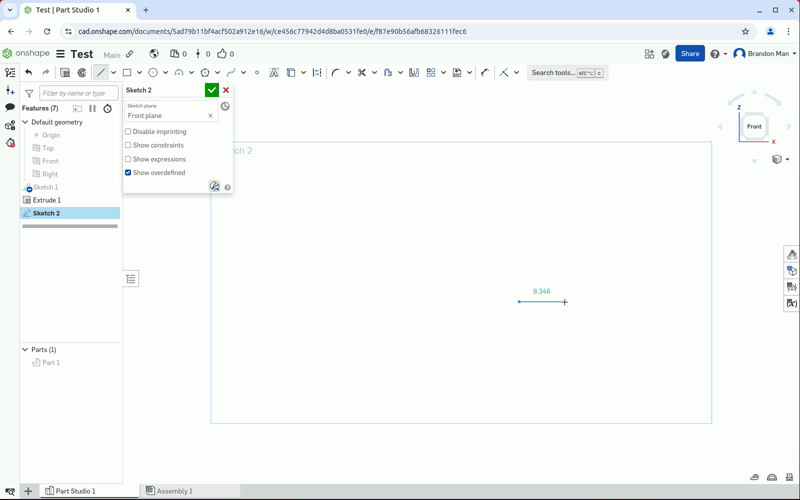
key_up(shift)
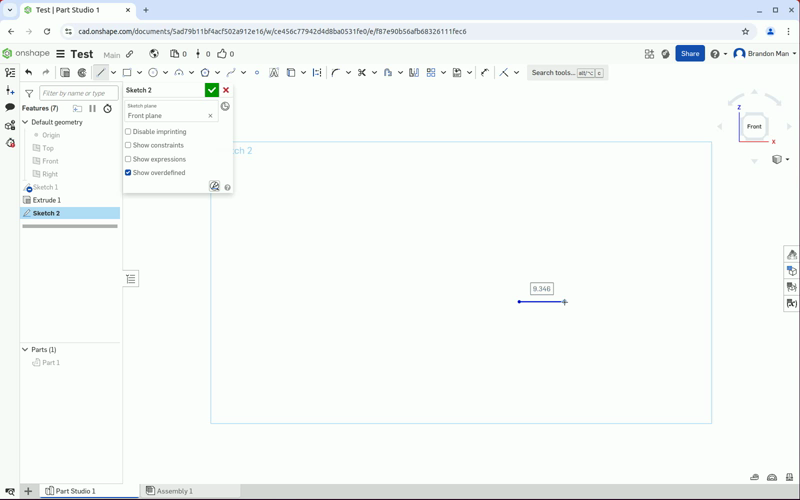
key_down(shift)
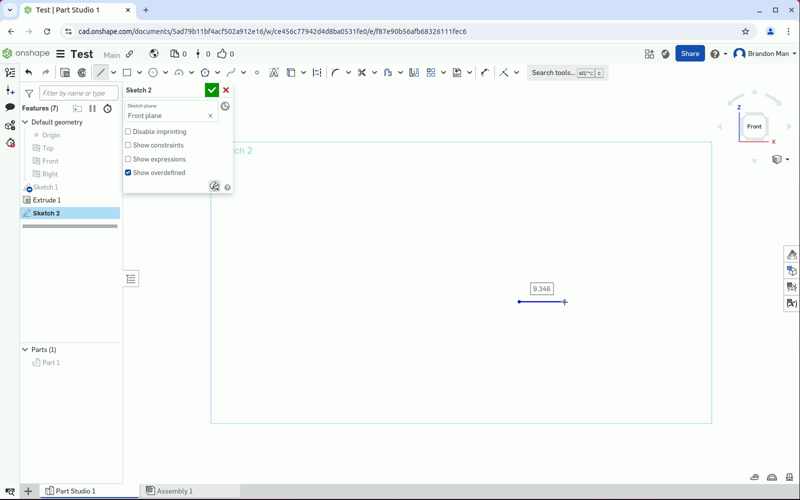
mouse_move(589, 301)
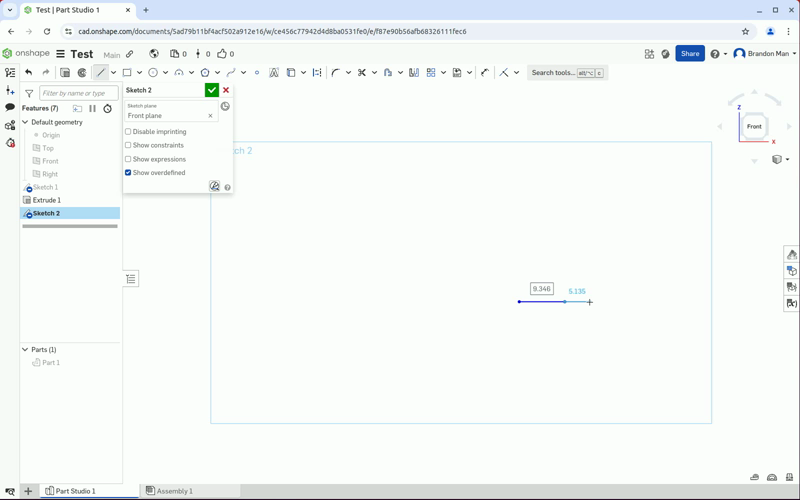
mouse_move(564, 257)
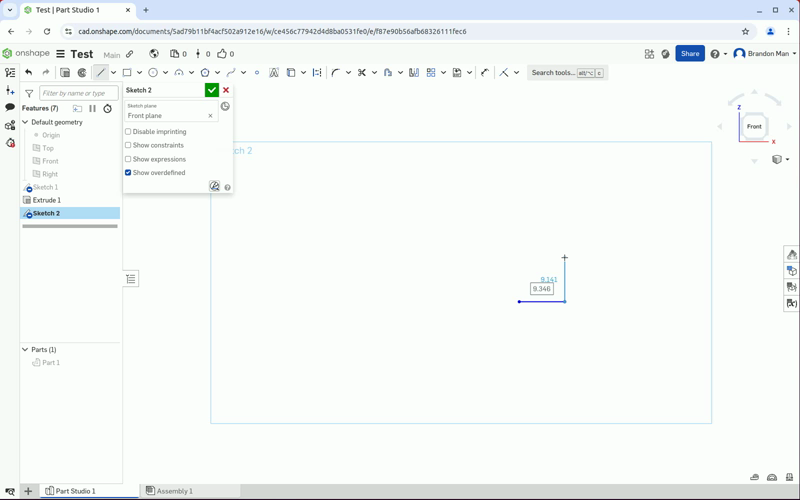
click(564, 257)
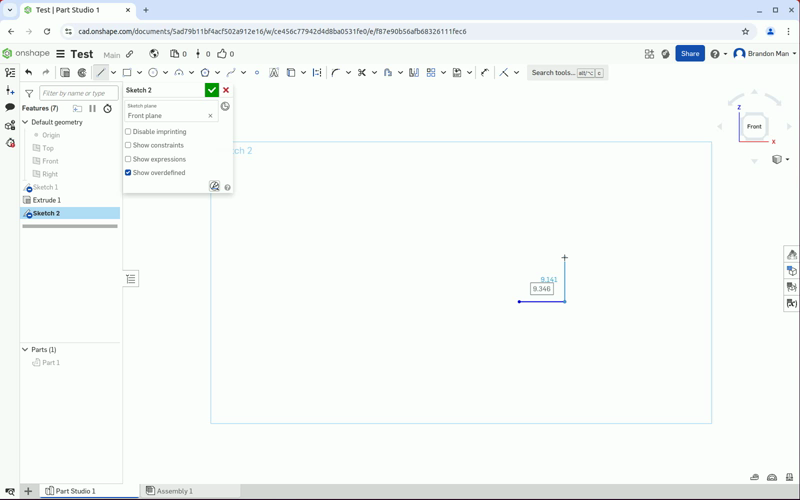
key_up(shift)
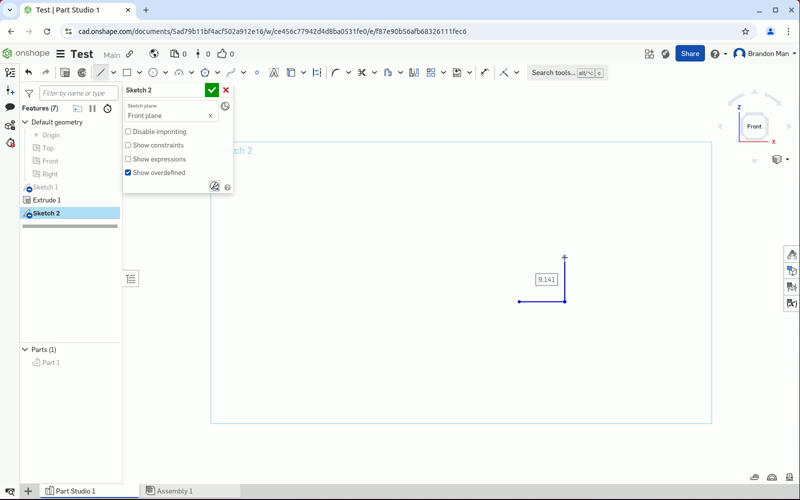
key_down(shift)
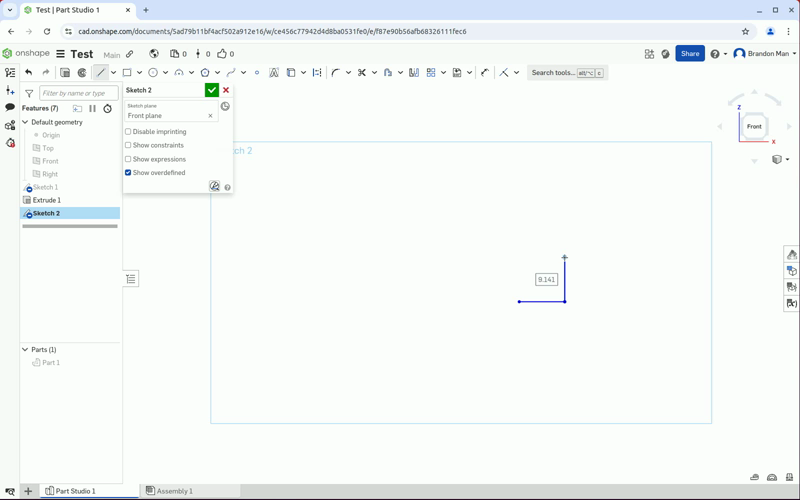
mouse_move(589, 257)
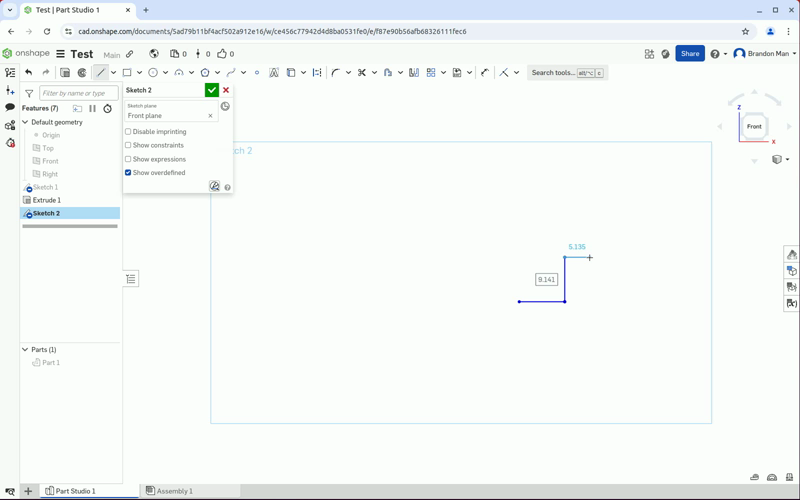
mouse_move(519, 257)
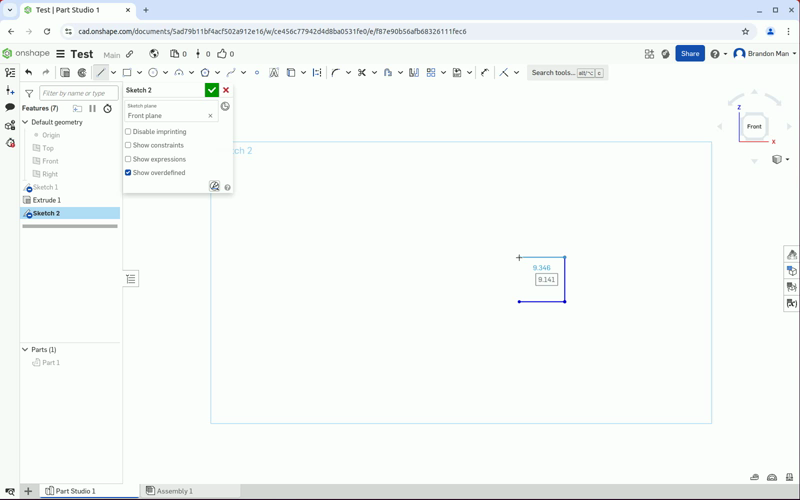
click(519, 257)
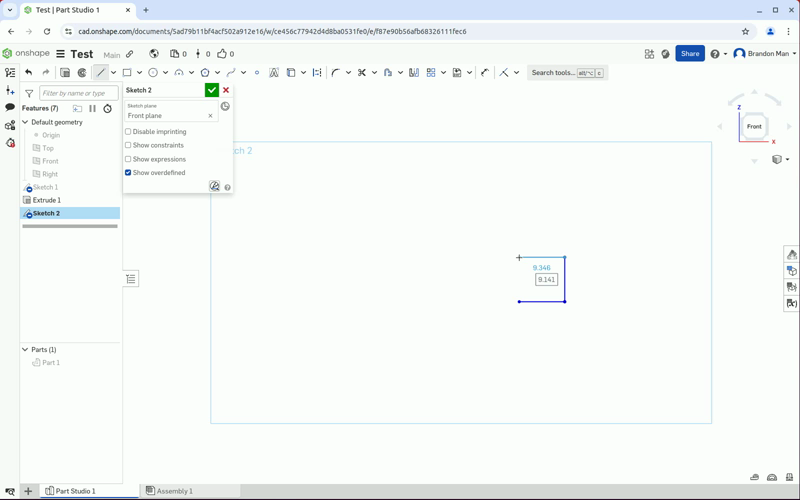
key_up(shift)
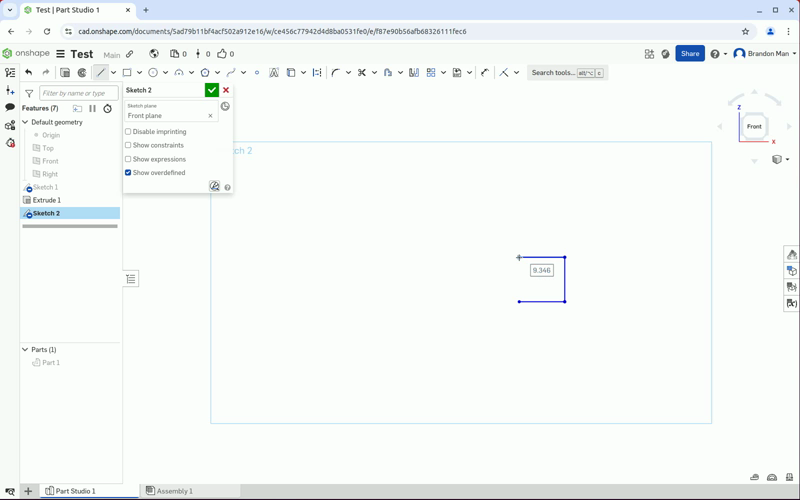
key(esc)
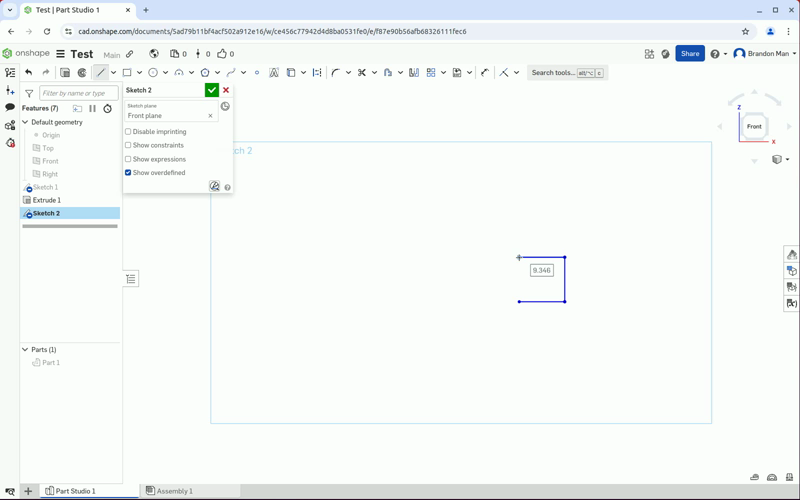
key(a)
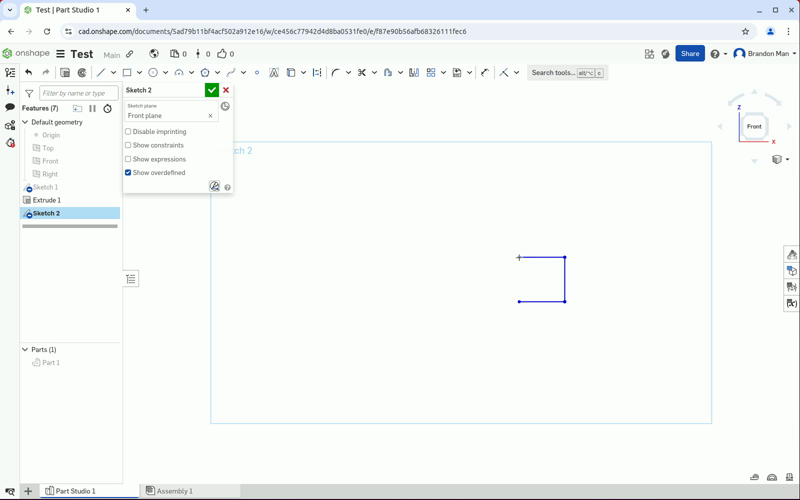
mouse_move(519, 257)
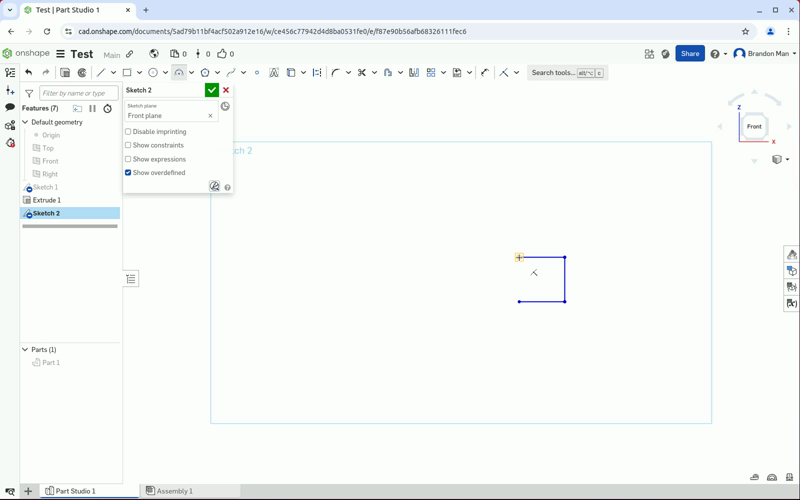
click(519, 257)
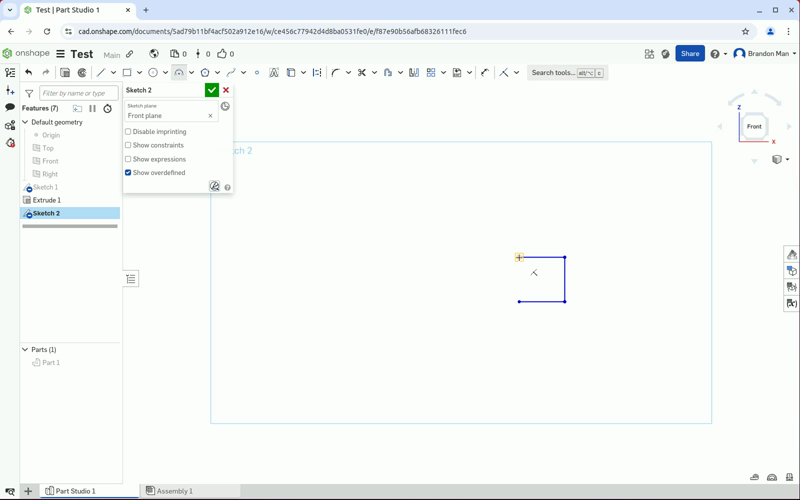
mouse_move(519, 301)
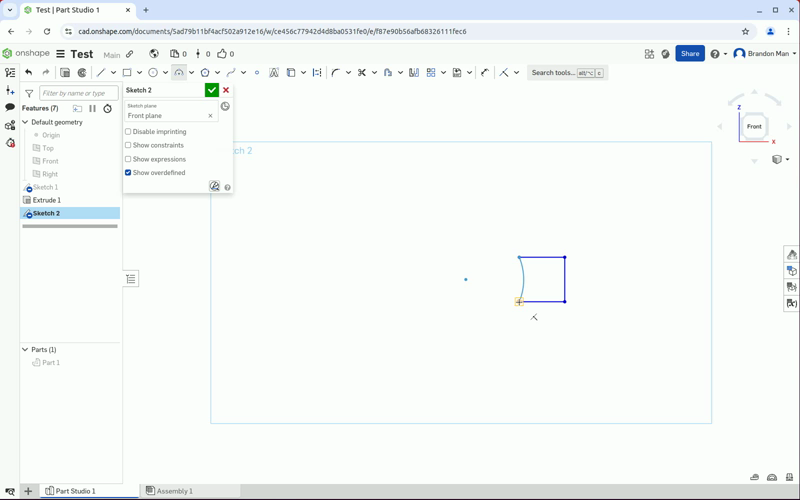
click(519, 301)
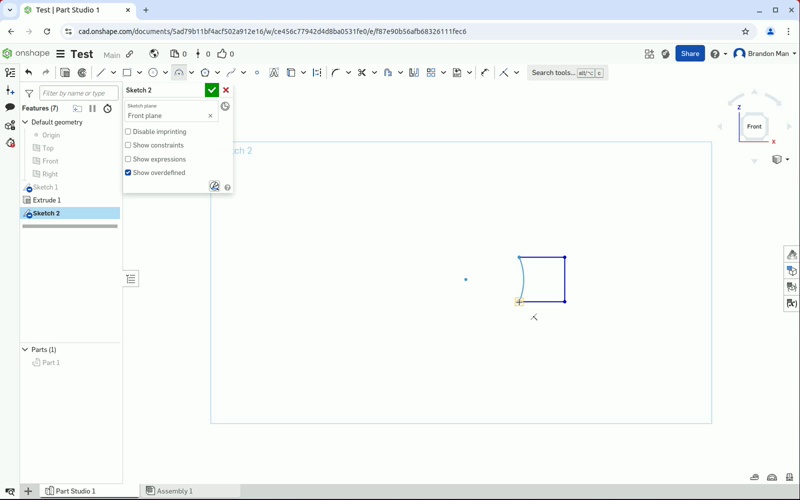
key_down(shift)
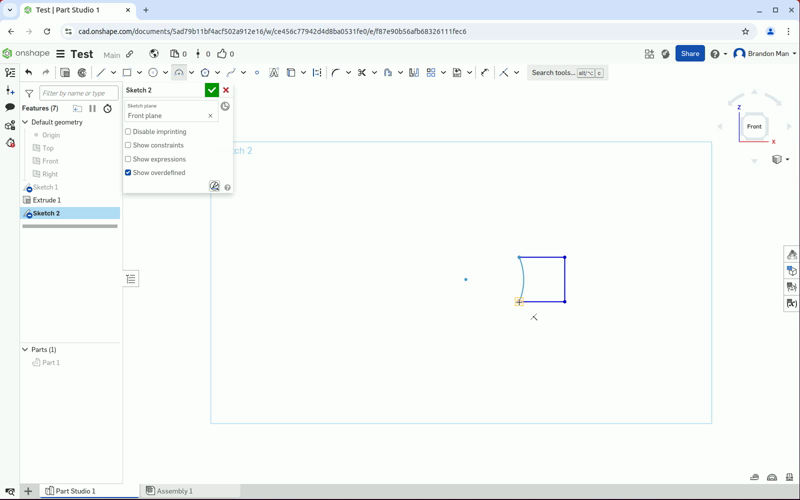
mouse_move(510, 279)
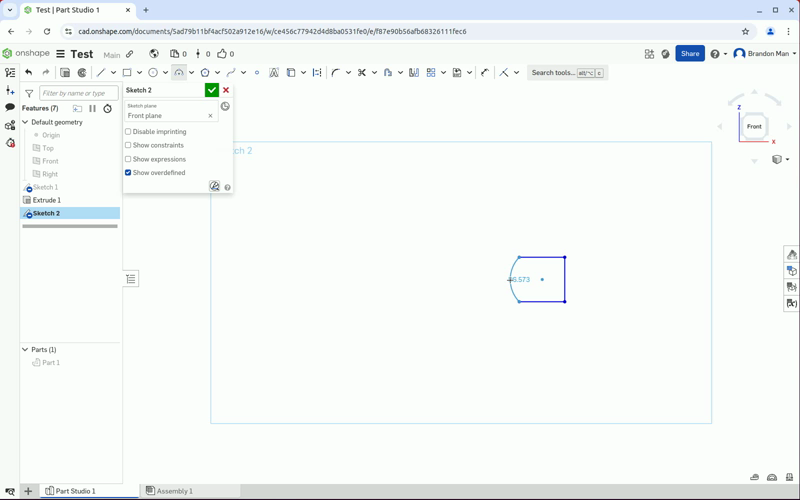
click(510, 279)
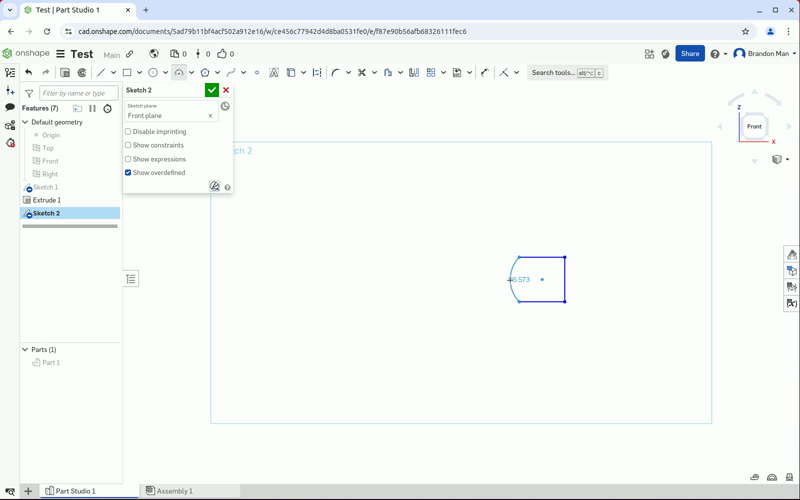
key_up(shift)
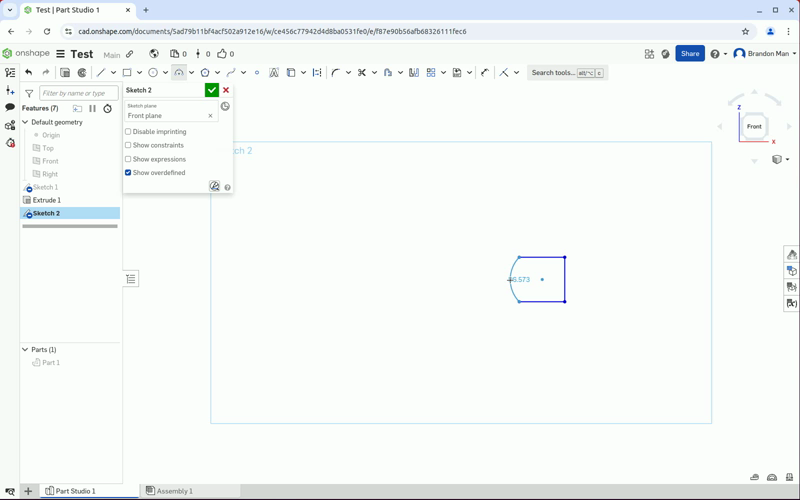
key(esc)
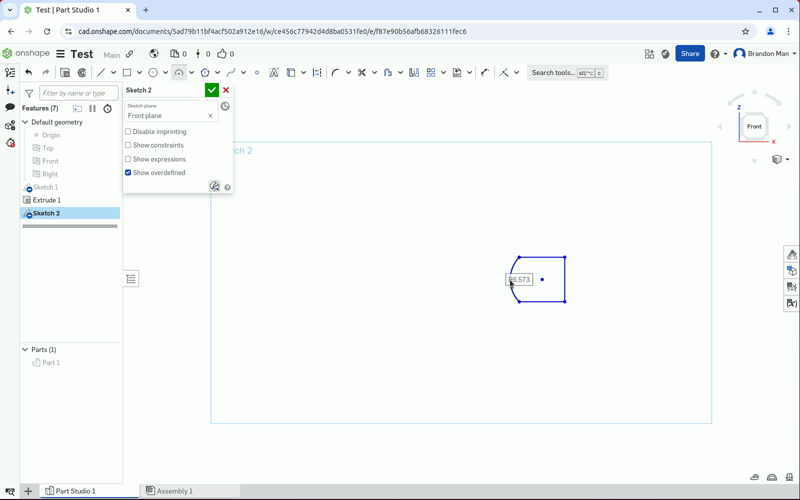
mouse_move(543, 264)
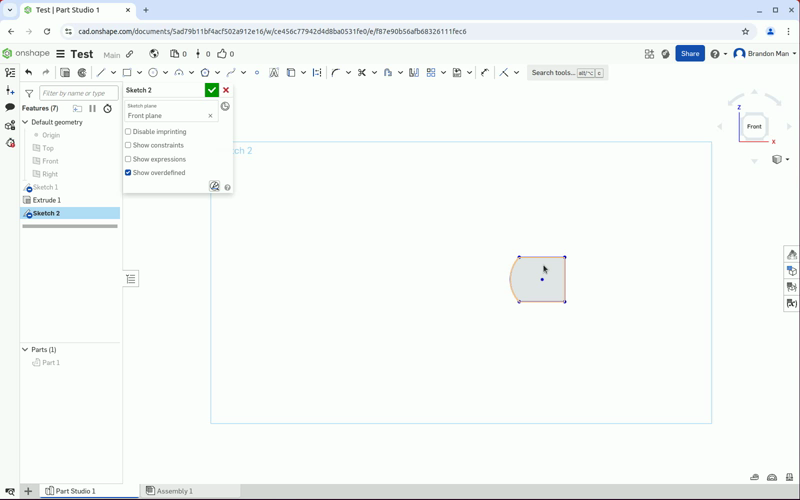
click(543, 264)
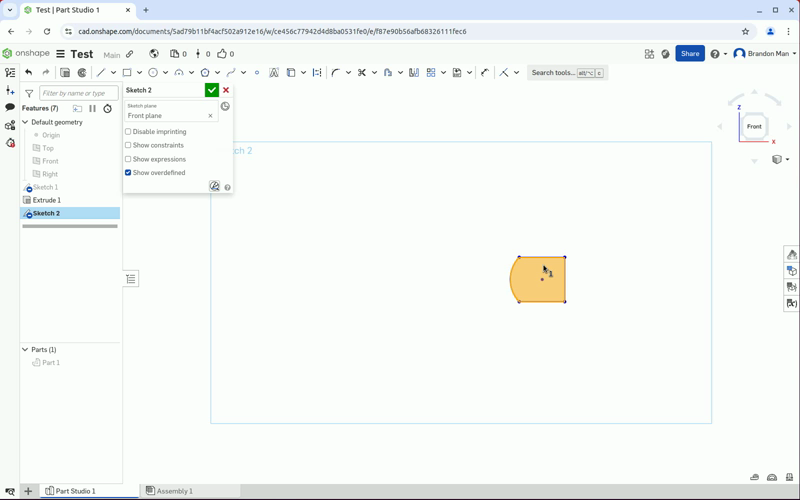
mouse_move(73, 352)
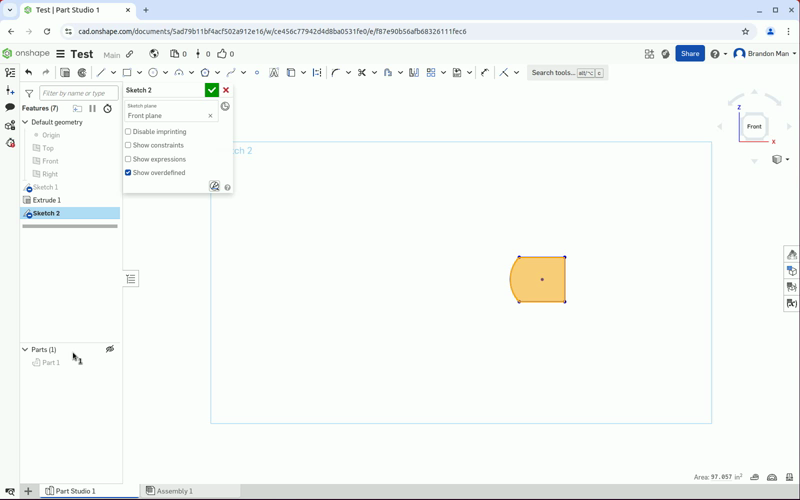
key(shift+y)
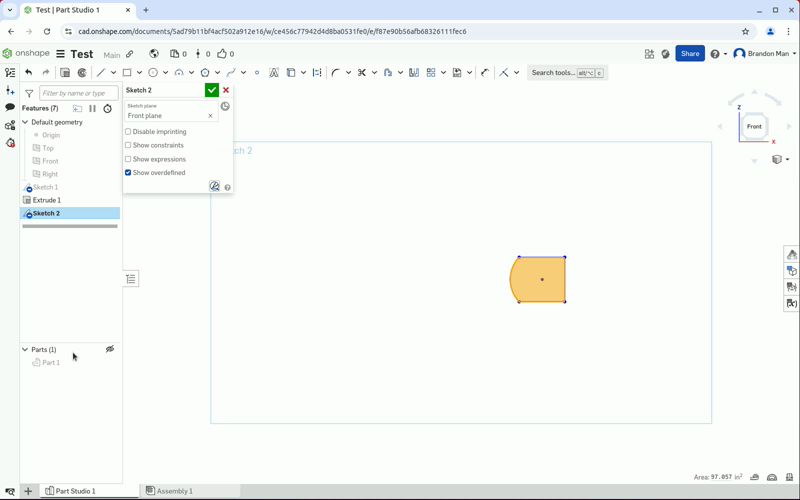
key(shift+e)
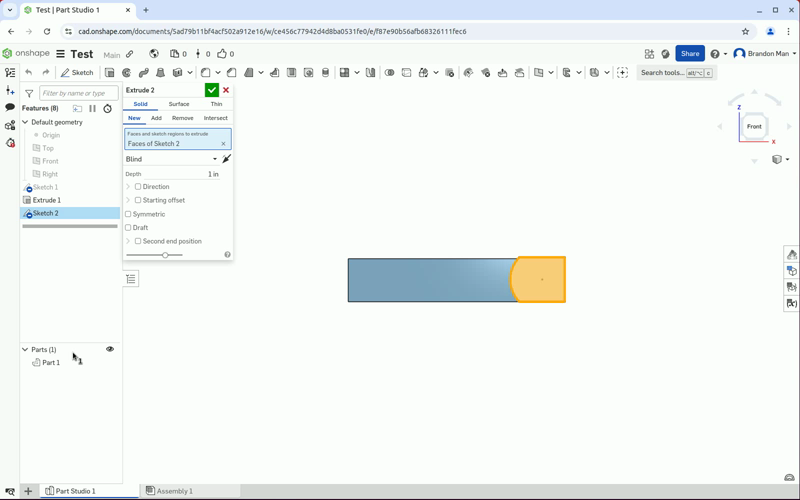
mouse_move(143, 106)
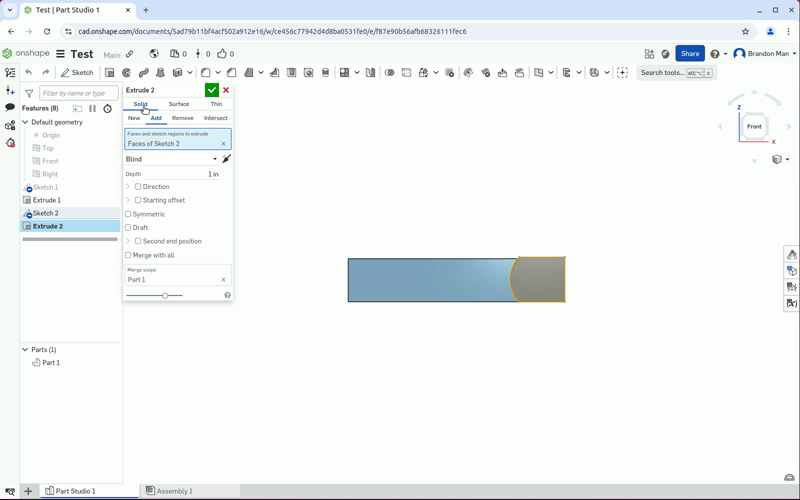
click(143, 106)
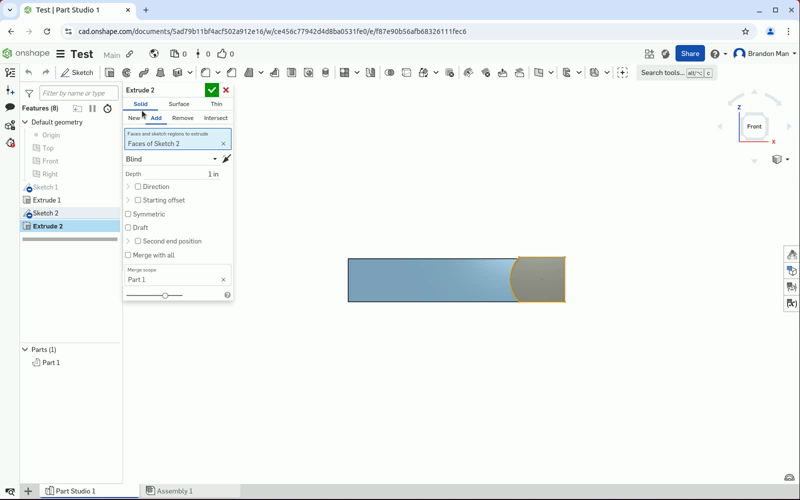
mouse_move(137, 120)
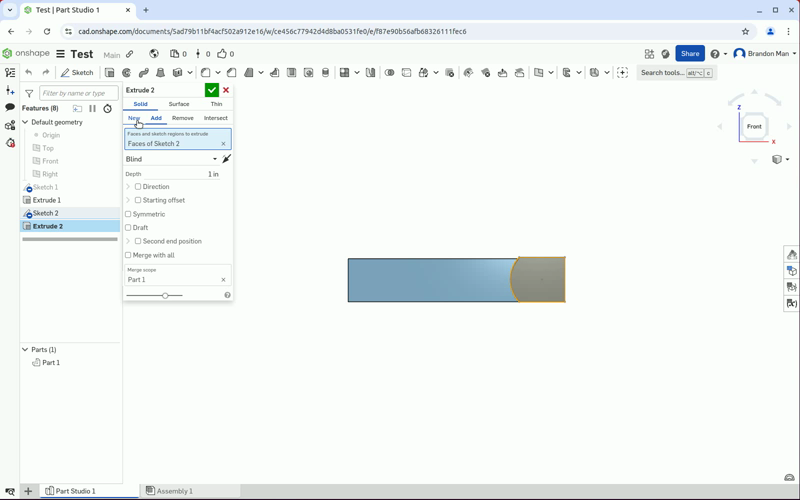
click(137, 120)
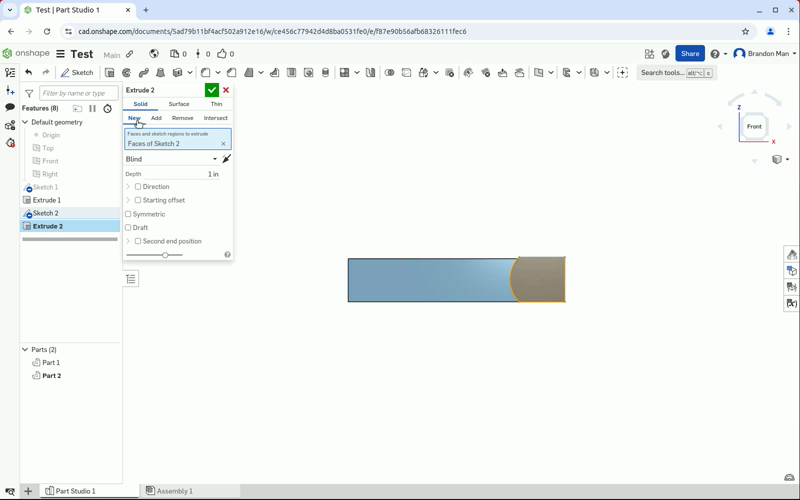
key(tab, 4)
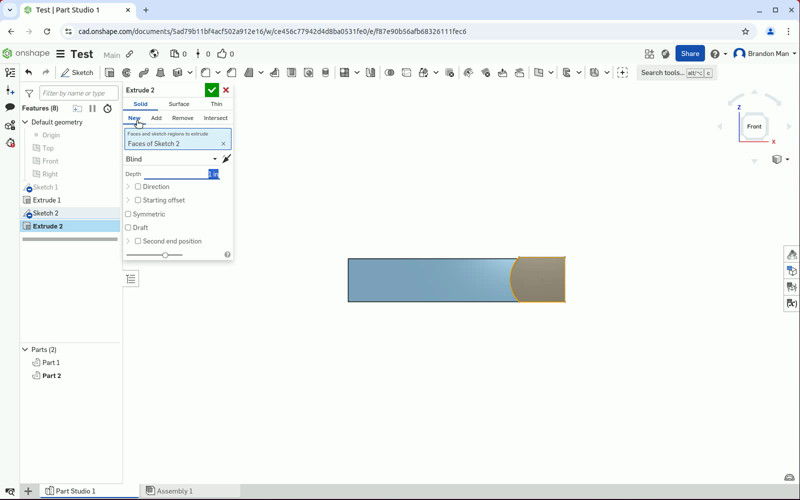
text(7.221)
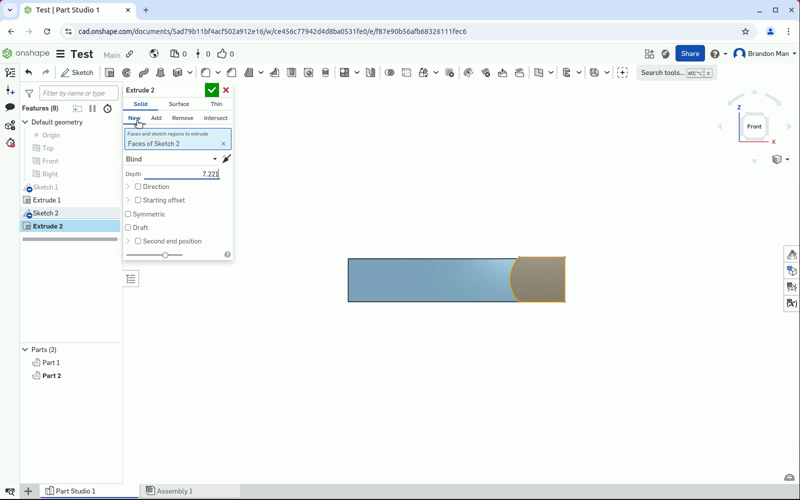
key(enter)
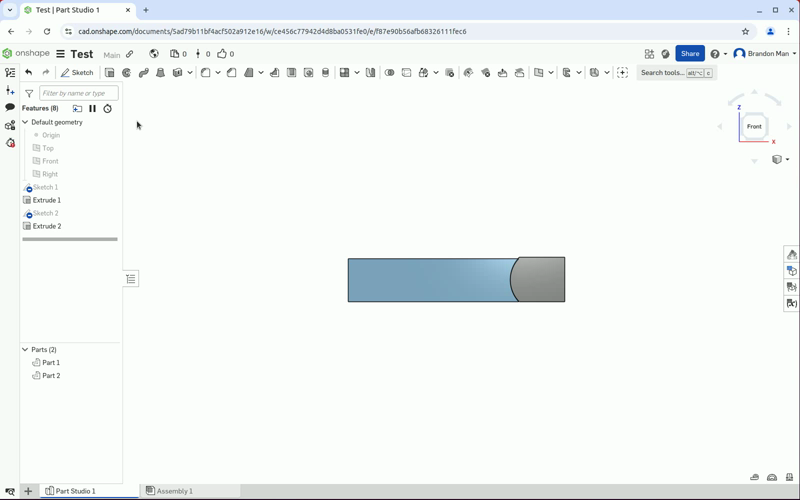
key(shift+h)
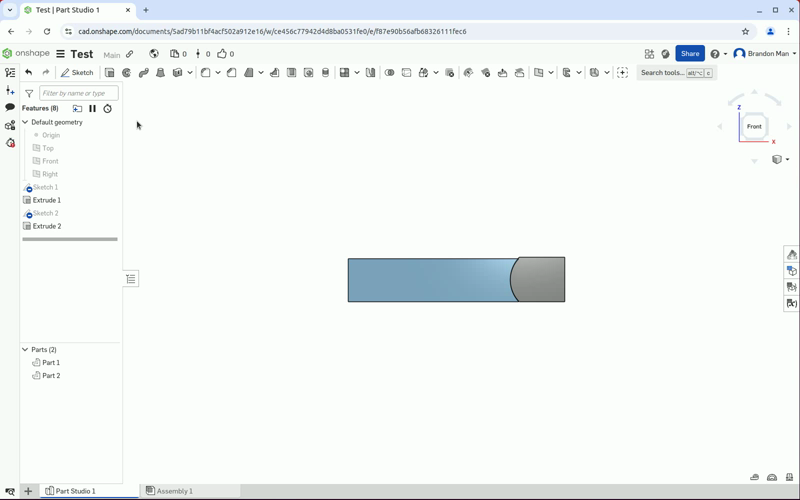
key(shift+h)
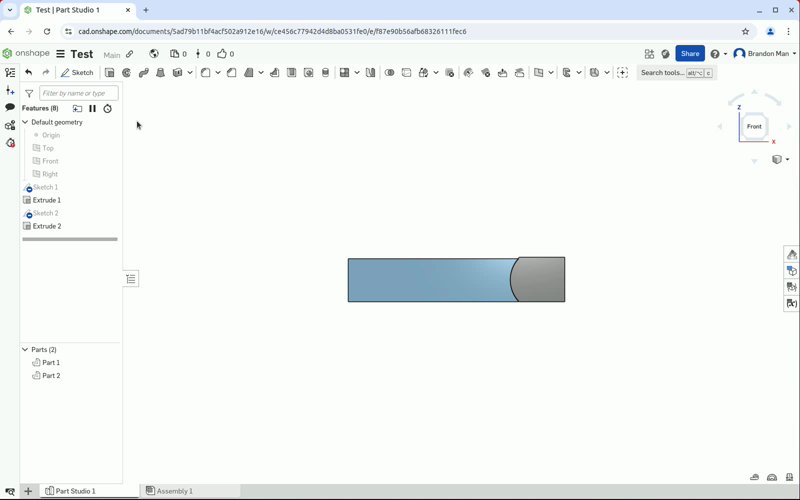
mouse_move(73, 189)
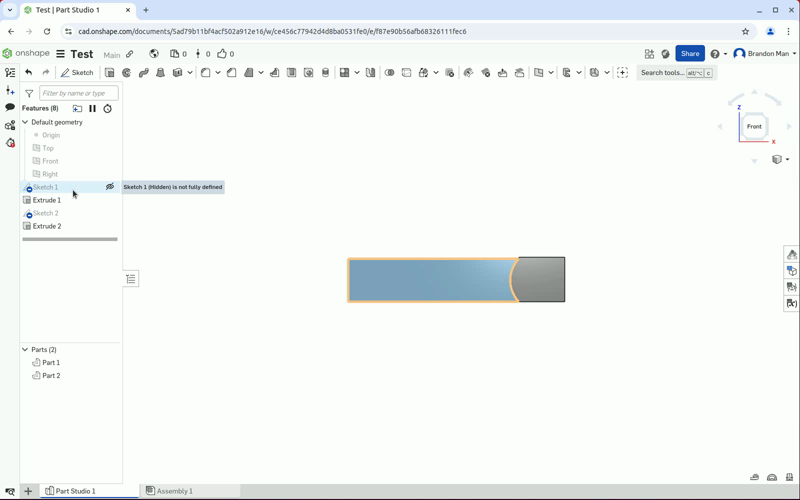
click(73, 189)
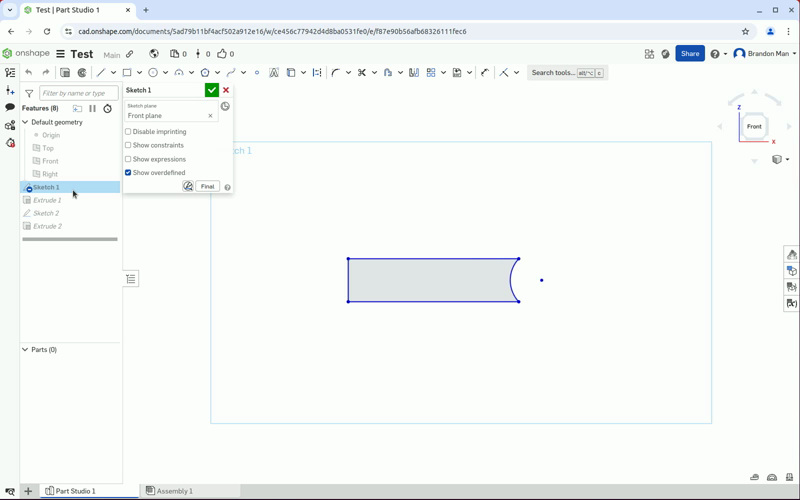
mouse_move(229, 92)
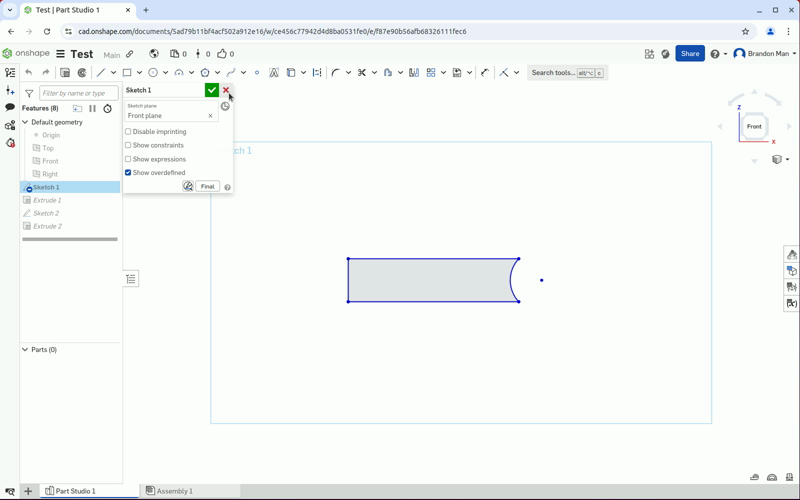
click(229, 92)
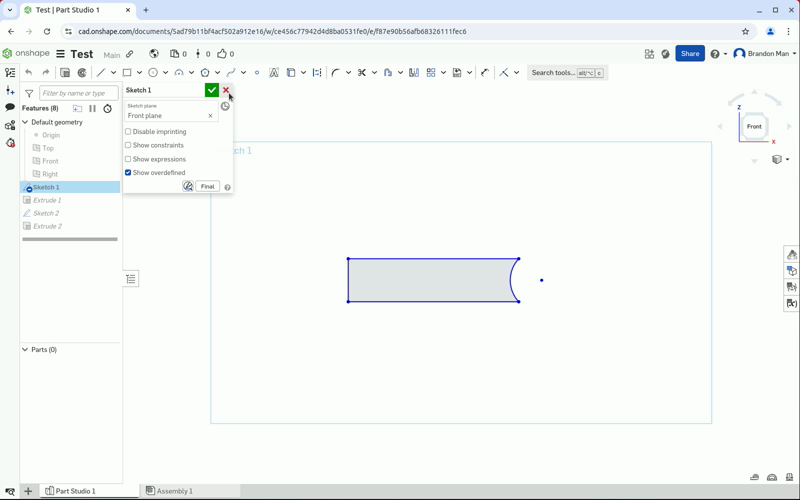
key(shift+s)
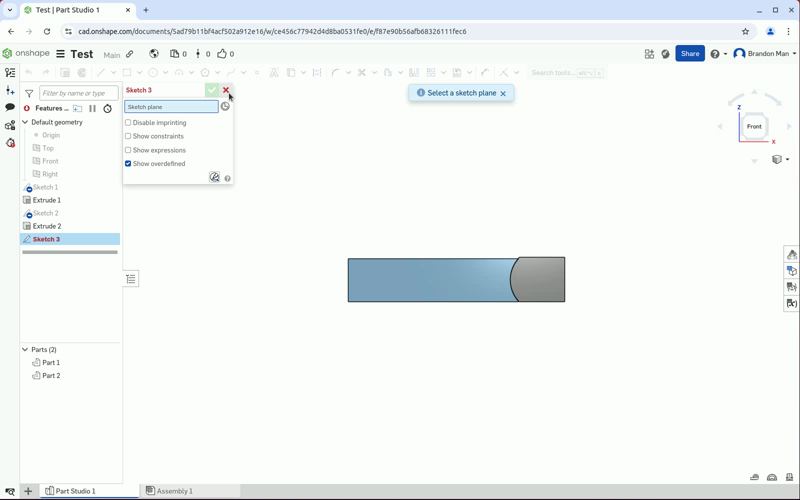
mouse_move(73, 163)
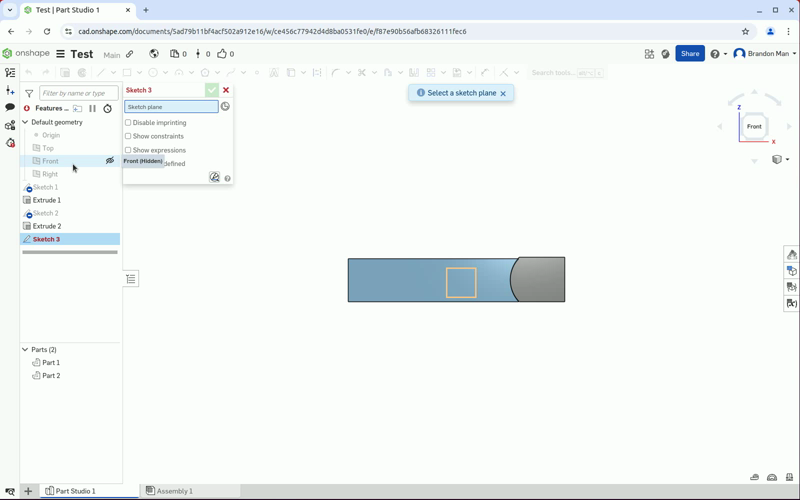
click(73, 163)
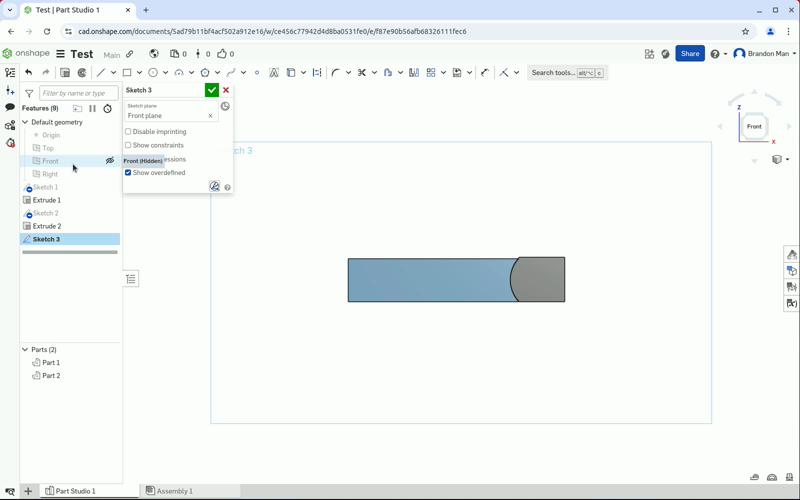
mouse_move(73, 352)
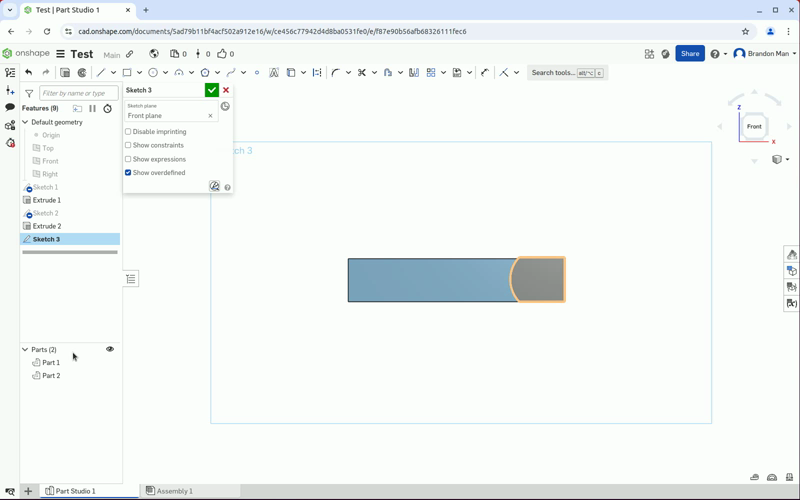
key(y)
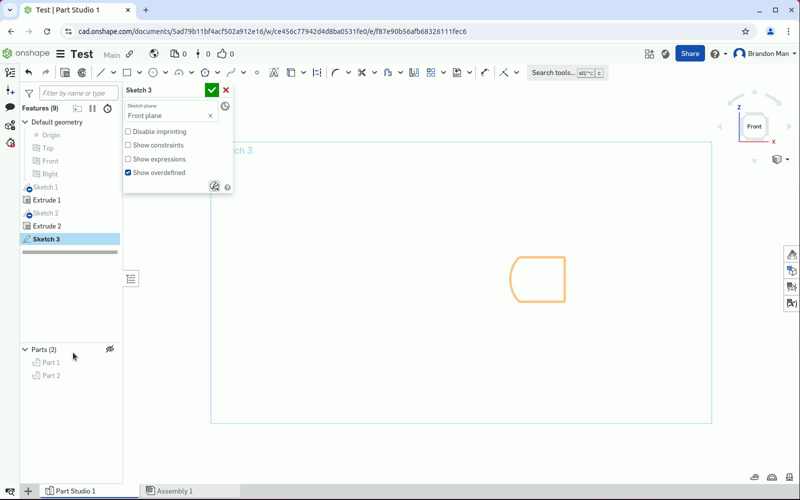
key(a)
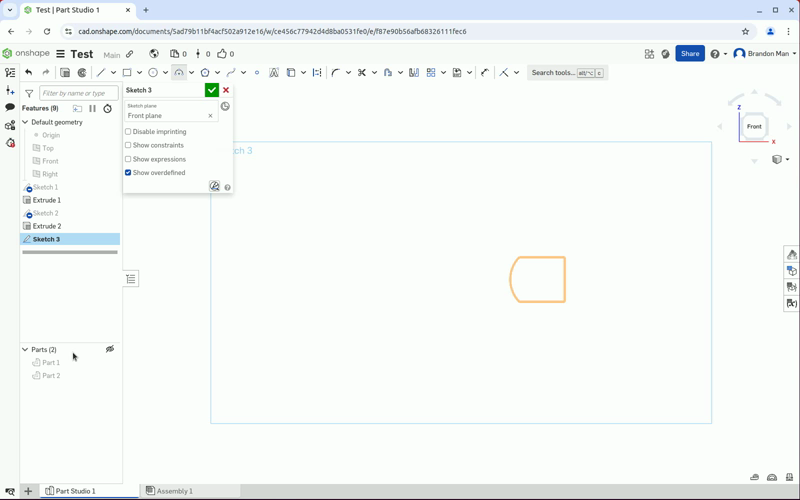
key_down(shift)
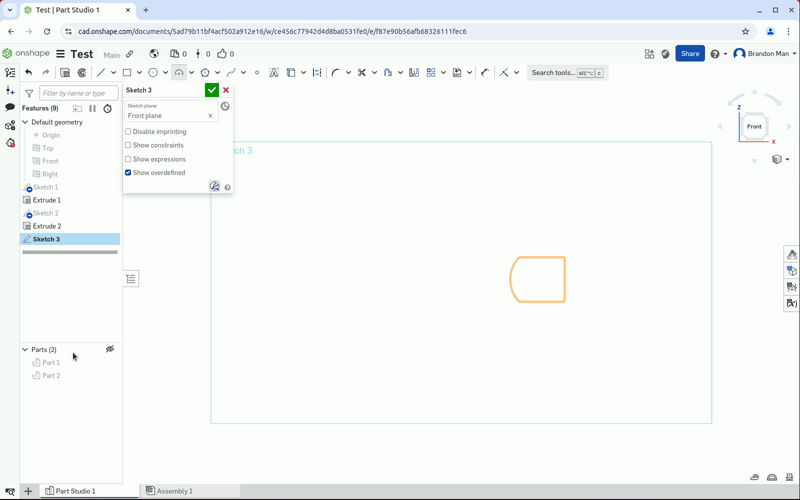
mouse_move(564, 301)
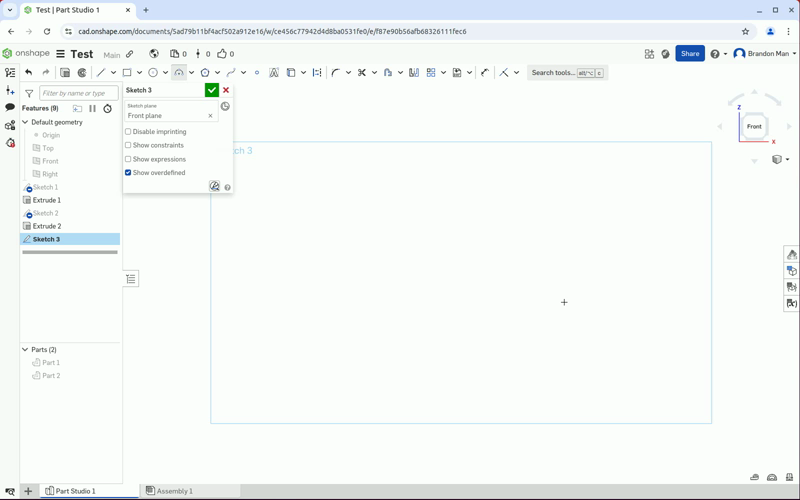
click(564, 301)
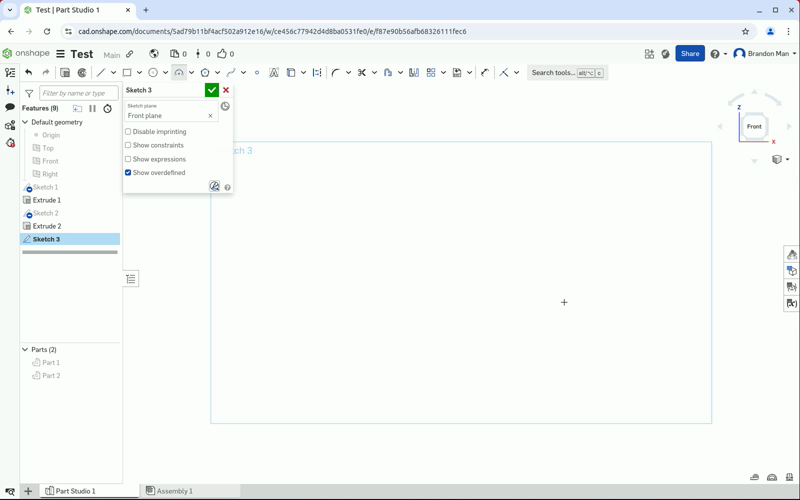
key_up(shift)
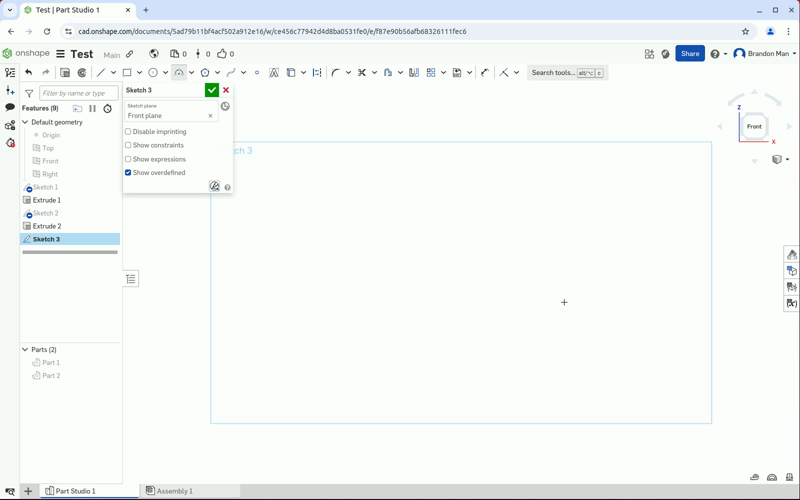
key_down(shift)
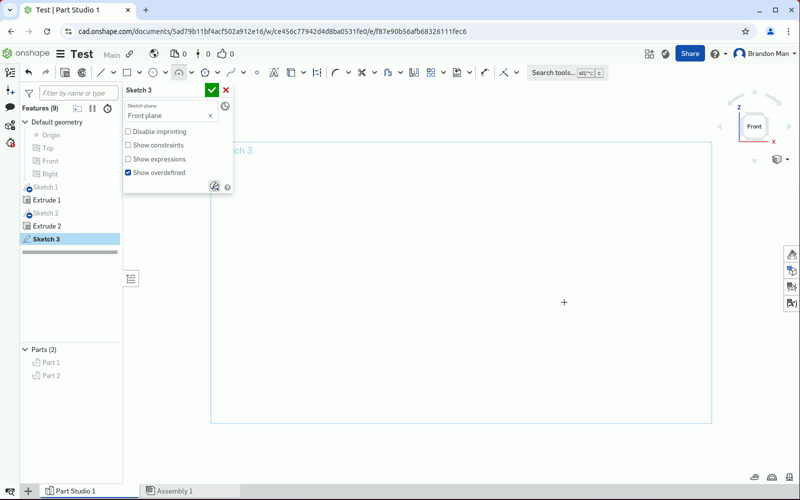
mouse_move(564, 257)
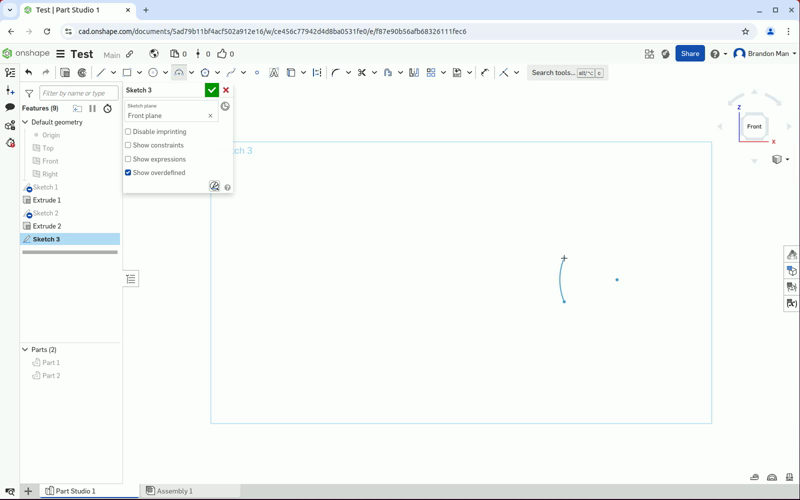
click(564, 257)
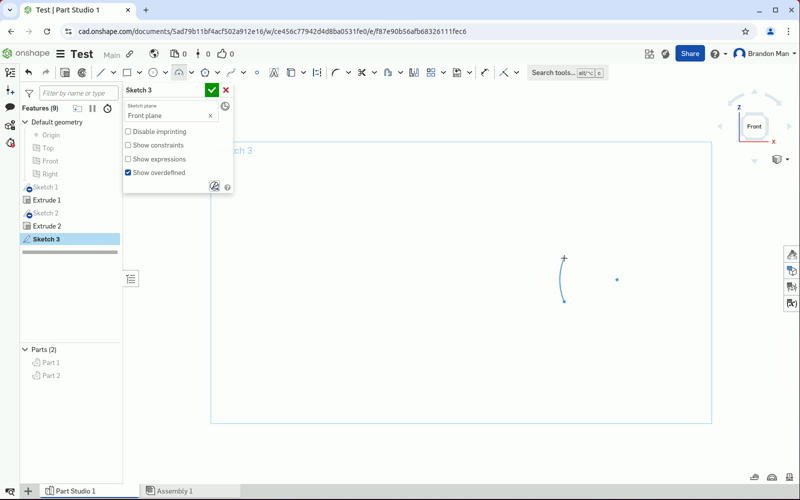
mouse_move(573, 279)
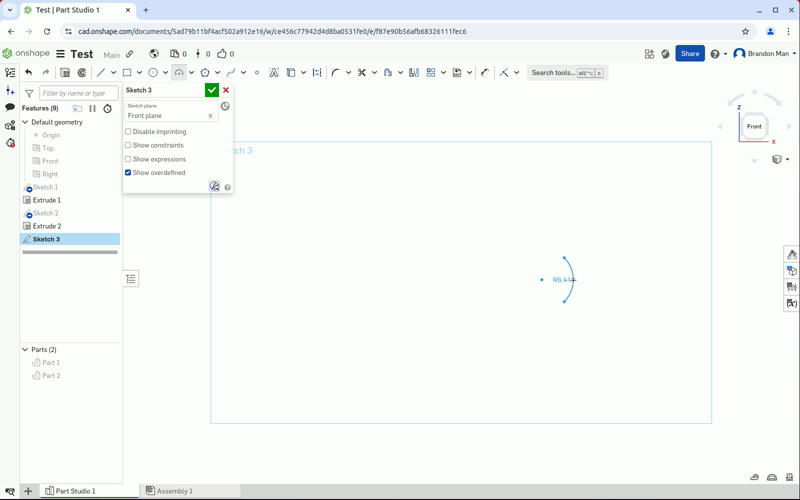
click(573, 279)
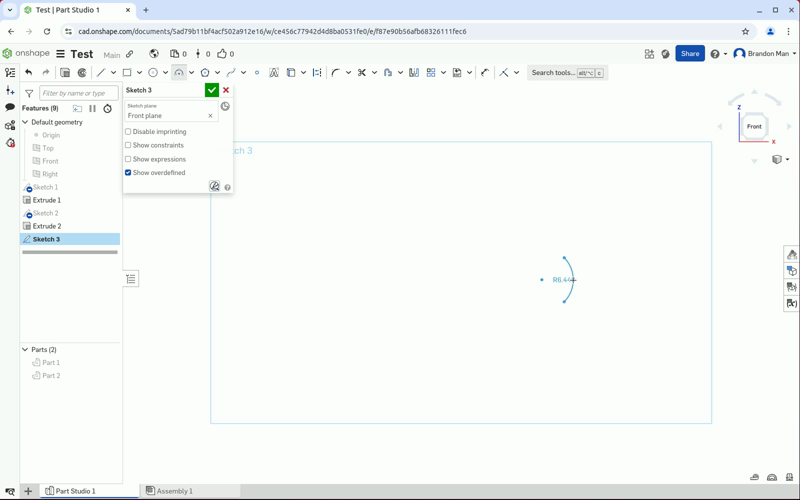
key_up(shift)
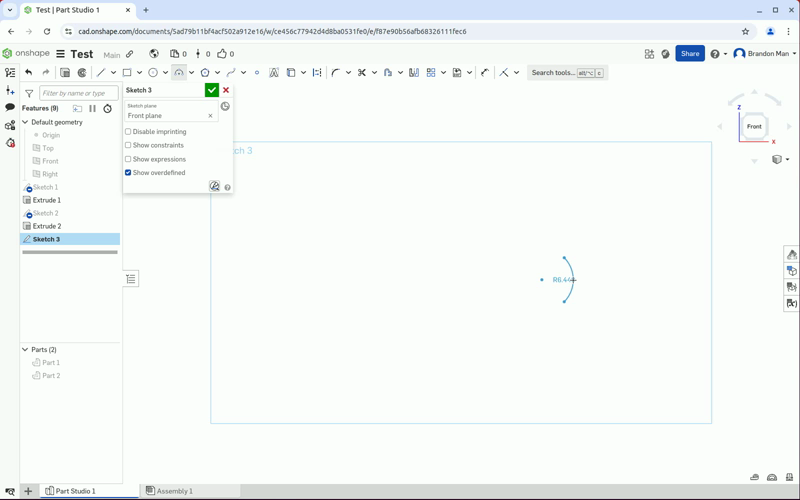
key(esc)
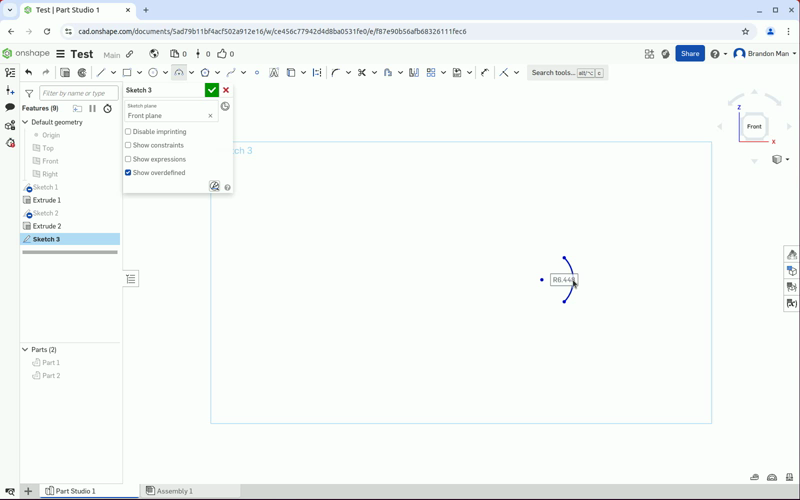
key(l)
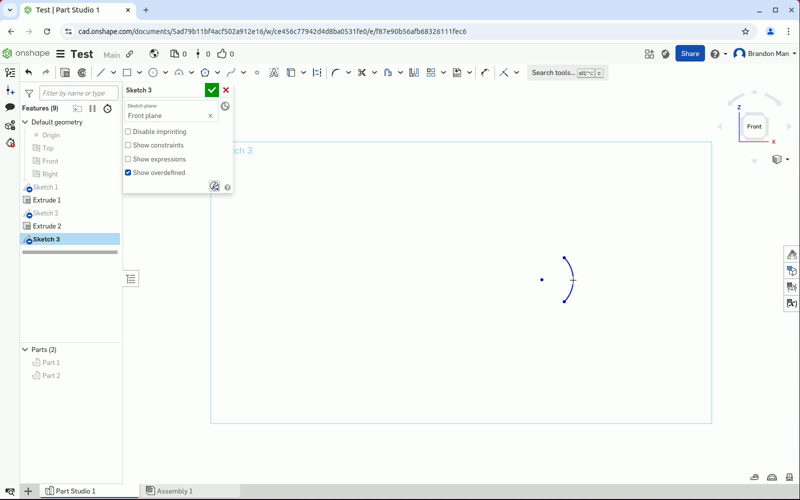
mouse_move(564, 257)
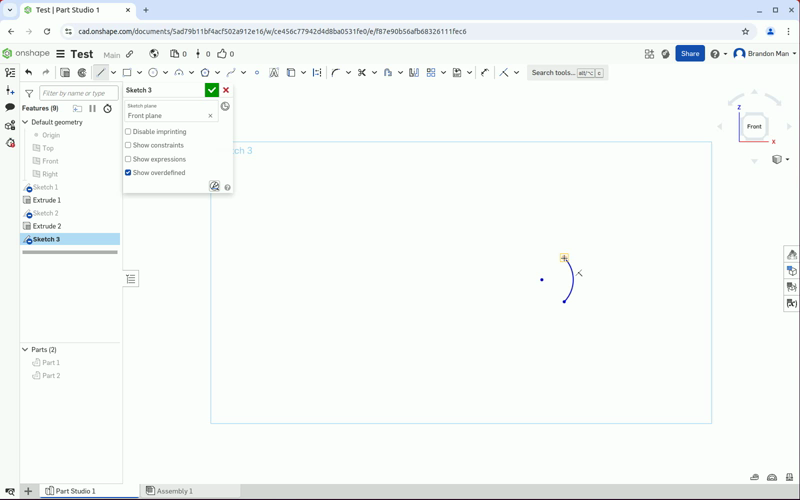
click(564, 257)
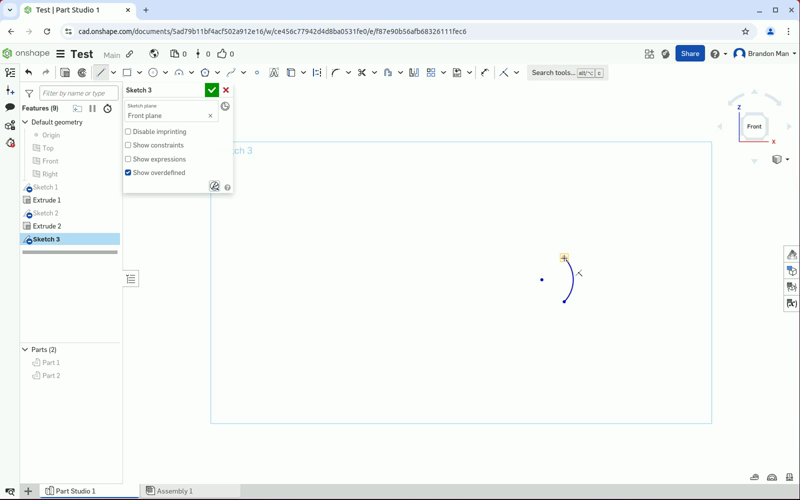
mouse_move(589, 257)
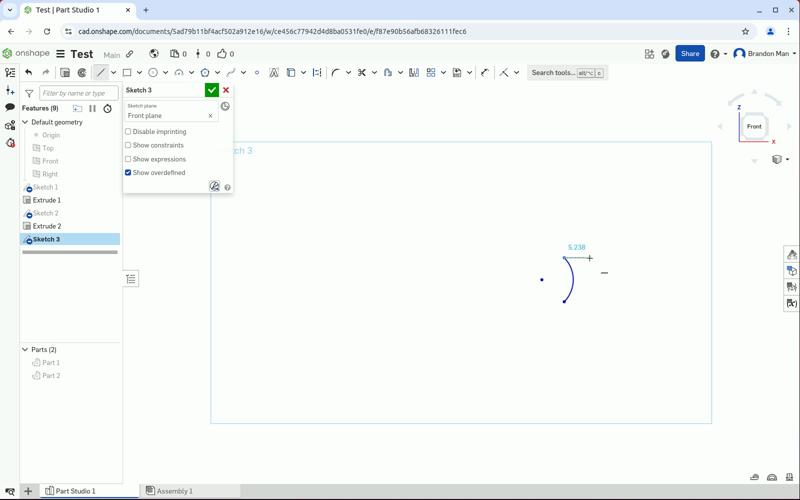
key_down(shift)
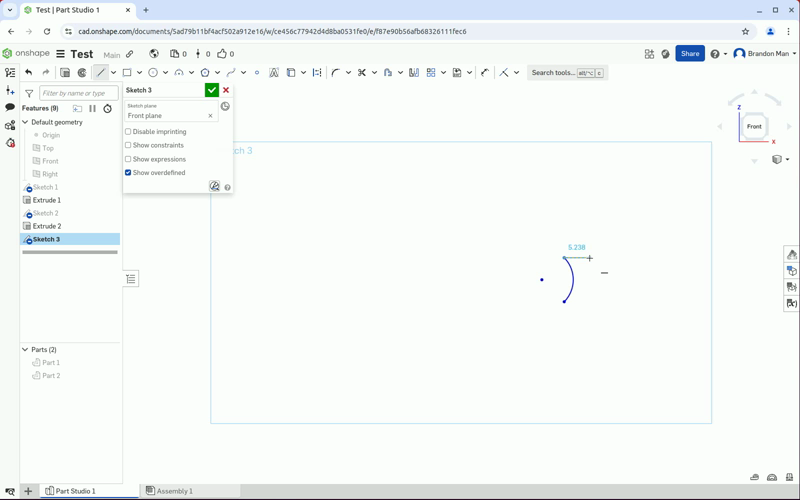
mouse_move(564, 301)
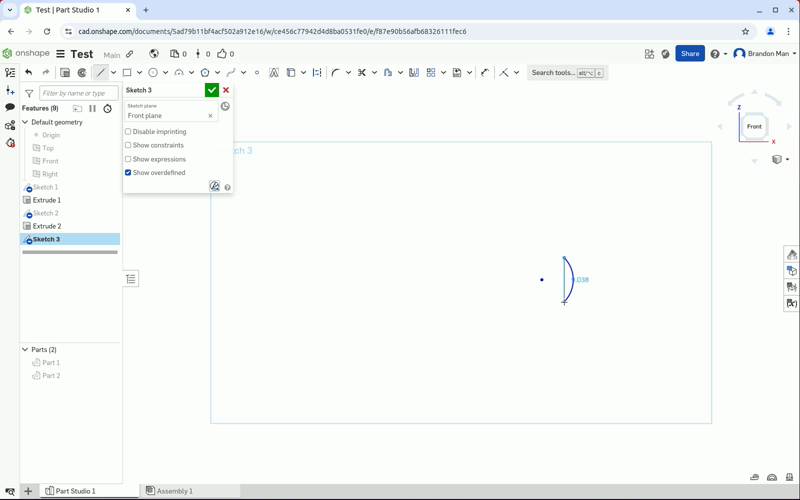
key_up(shift)
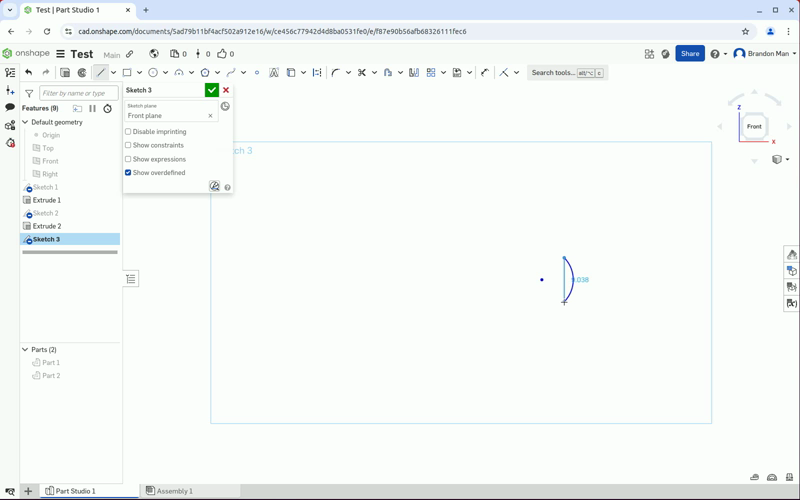
click(564, 301)
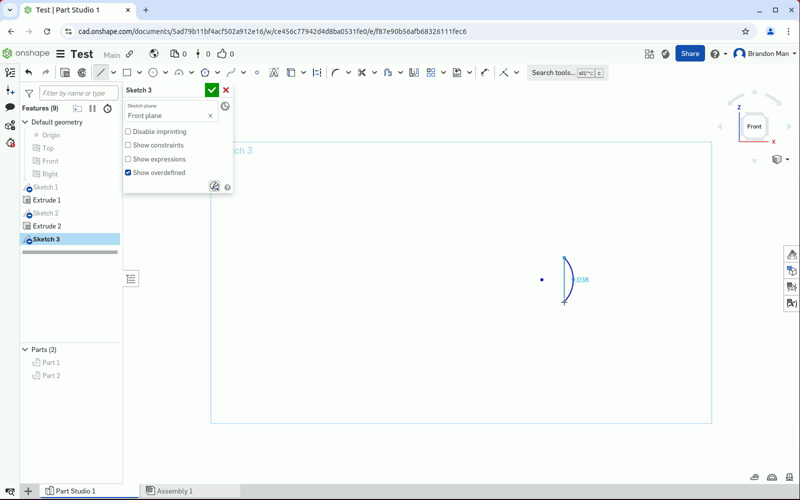
key(esc)
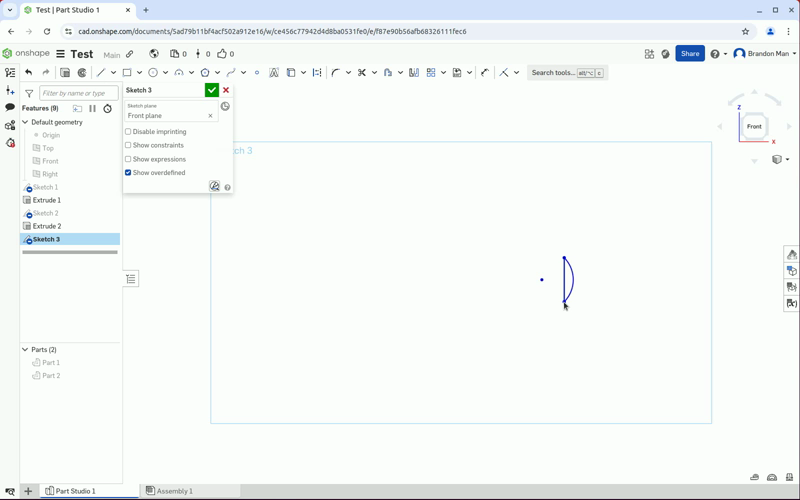
mouse_move(568, 265)
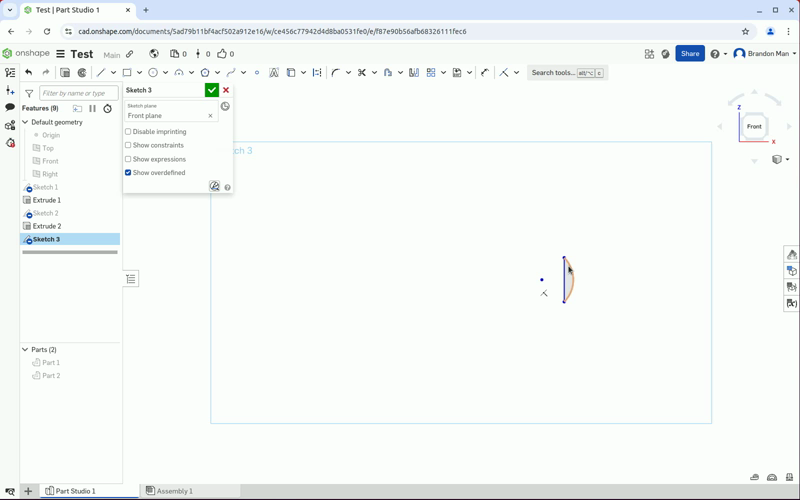
scroll(6)
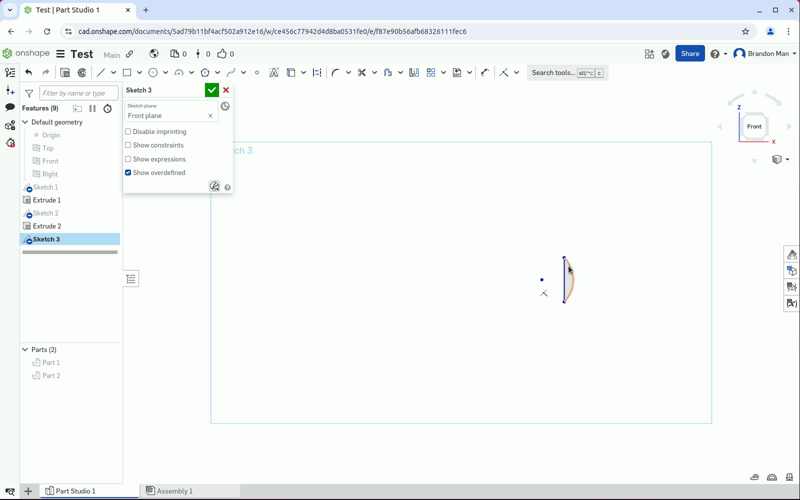
scroll(6)
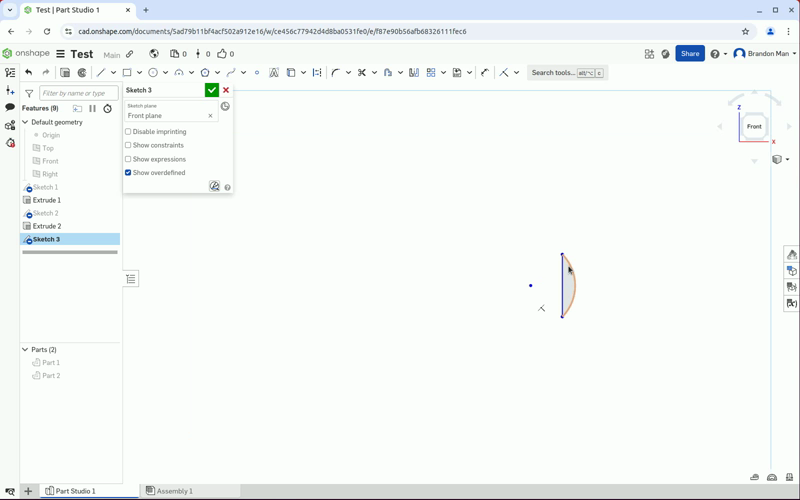
scroll(6)
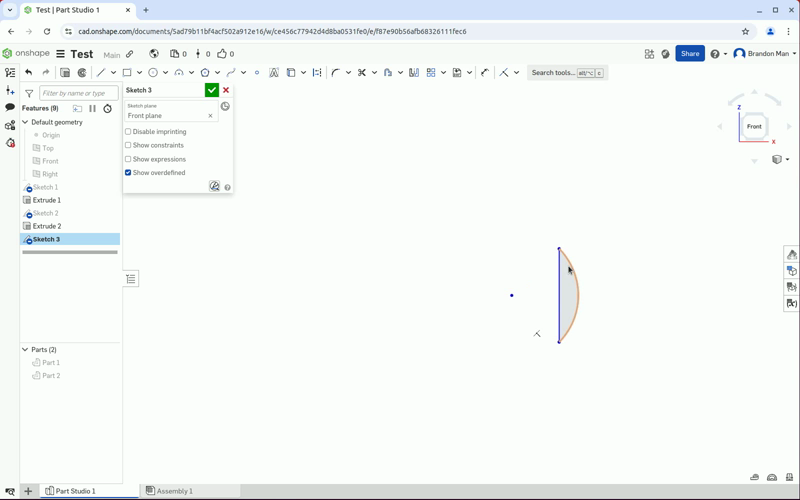
scroll(6)
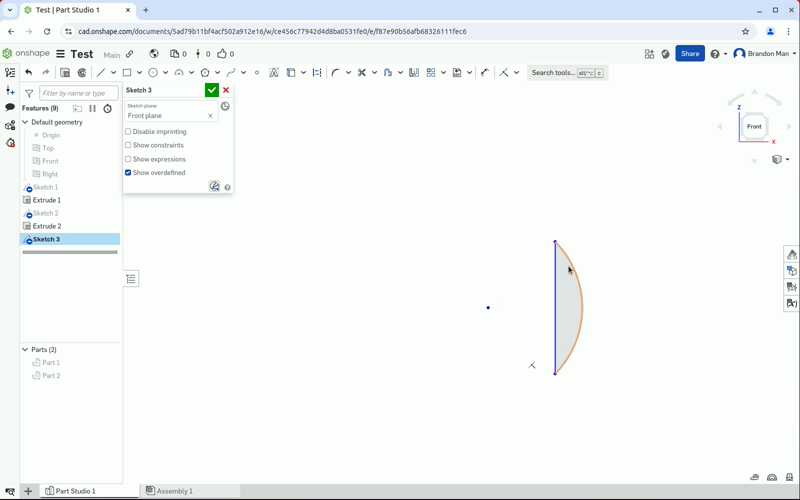
scroll(6)
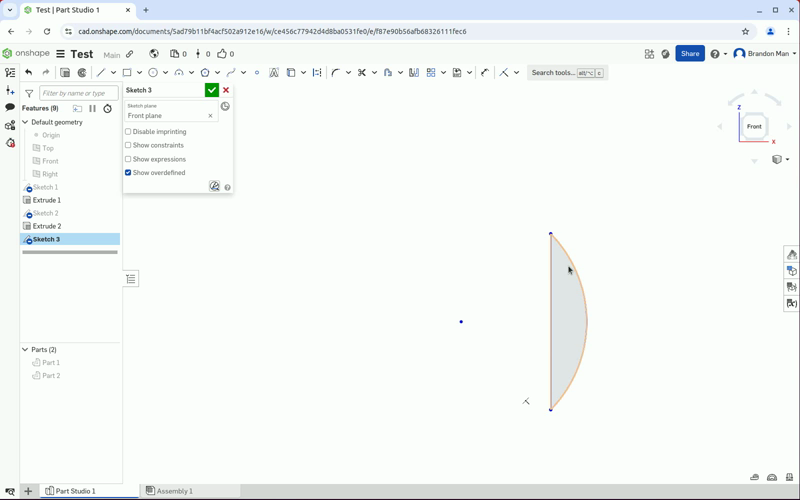
scroll(6)
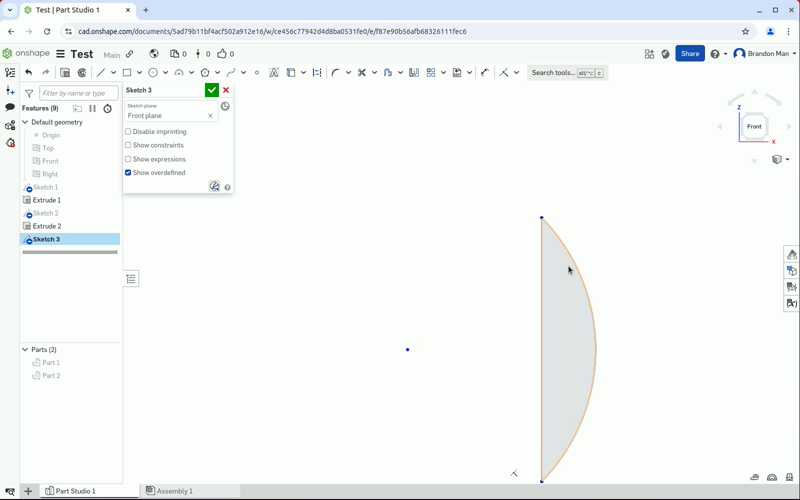
scroll(6)
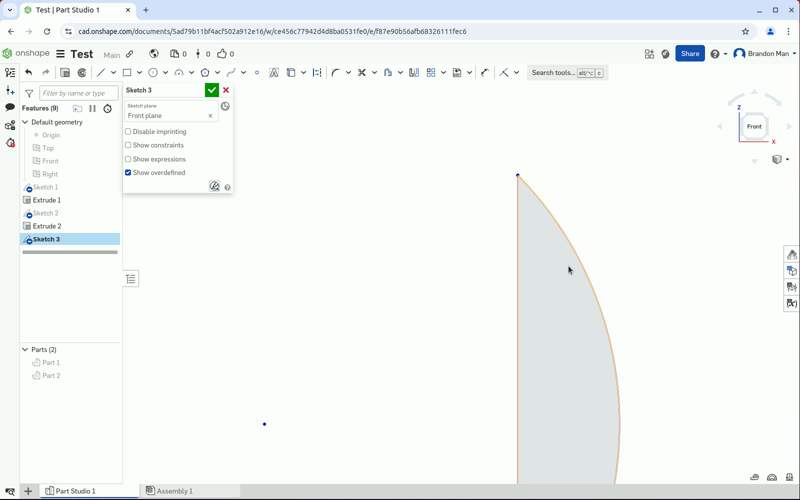
click(568, 265)
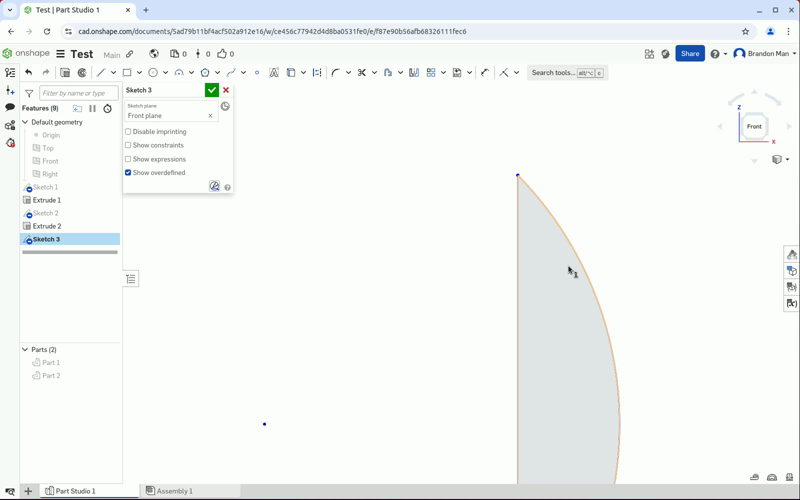
scroll(-6)
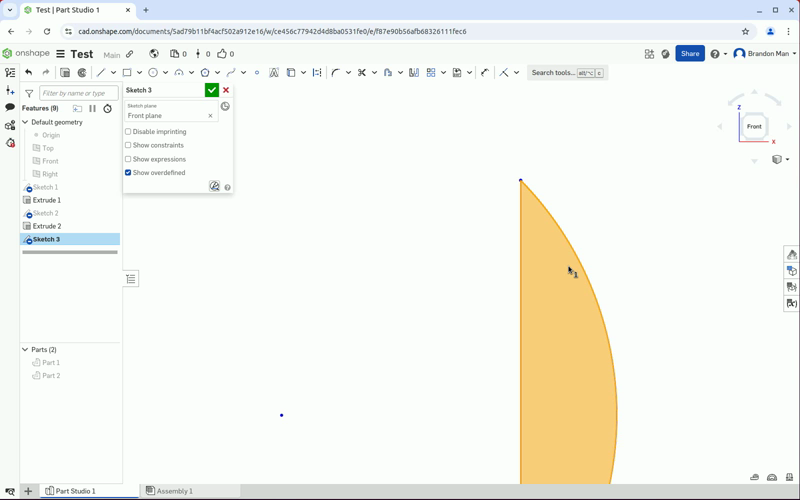
scroll(-6)
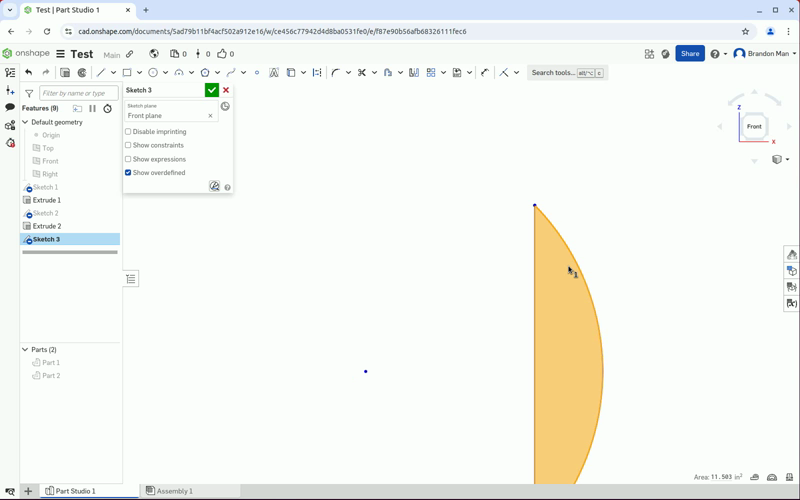
scroll(-6)
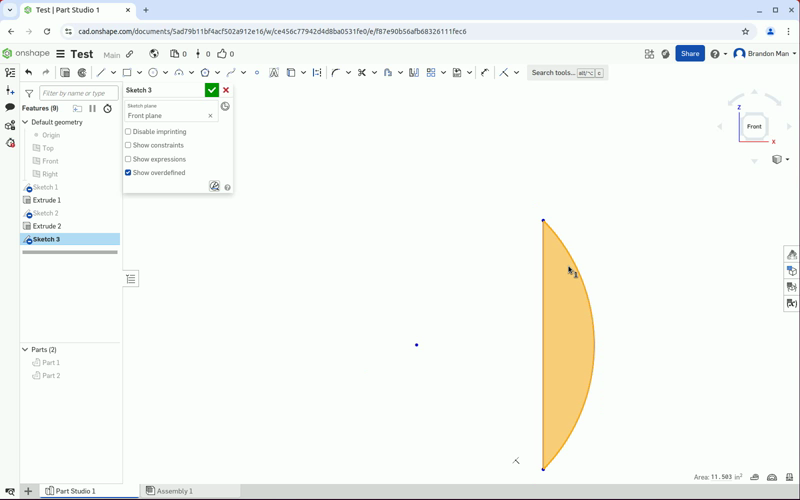
scroll(-6)
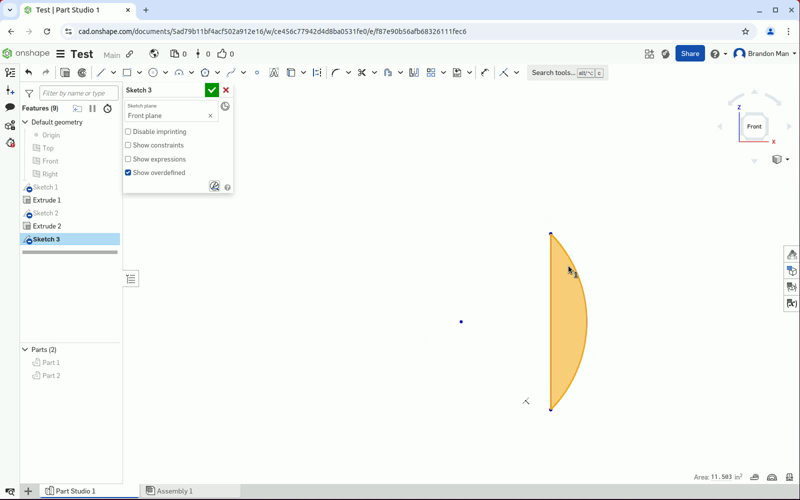
scroll(-6)
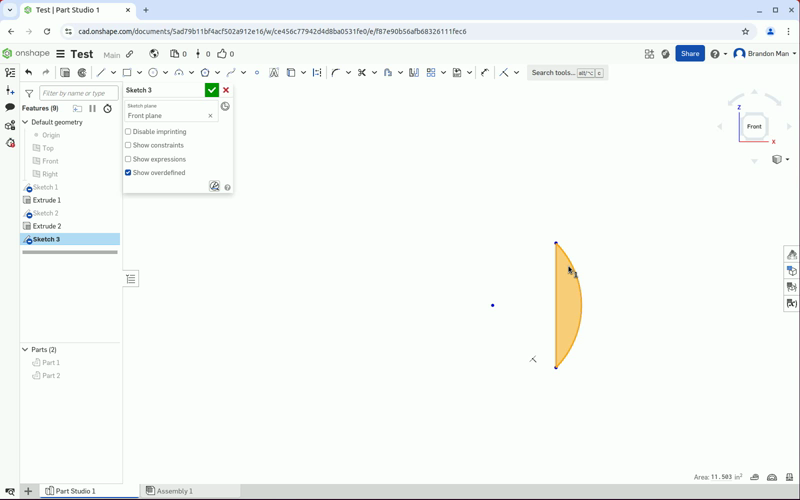
scroll(-6)
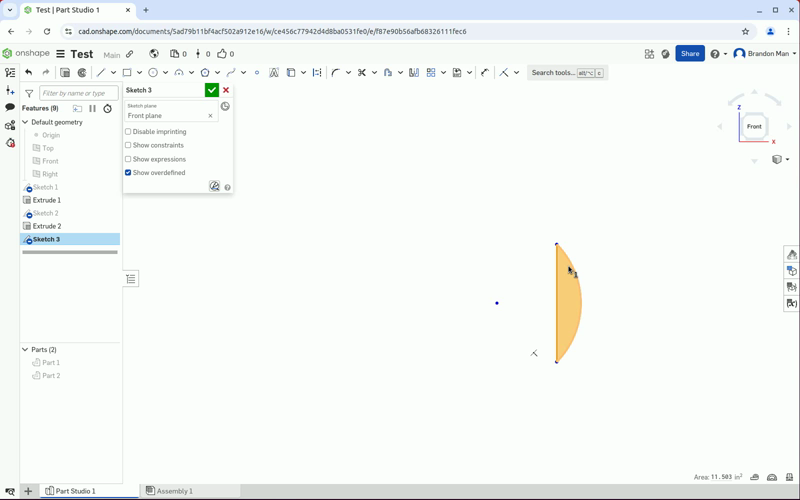
scroll(-6)
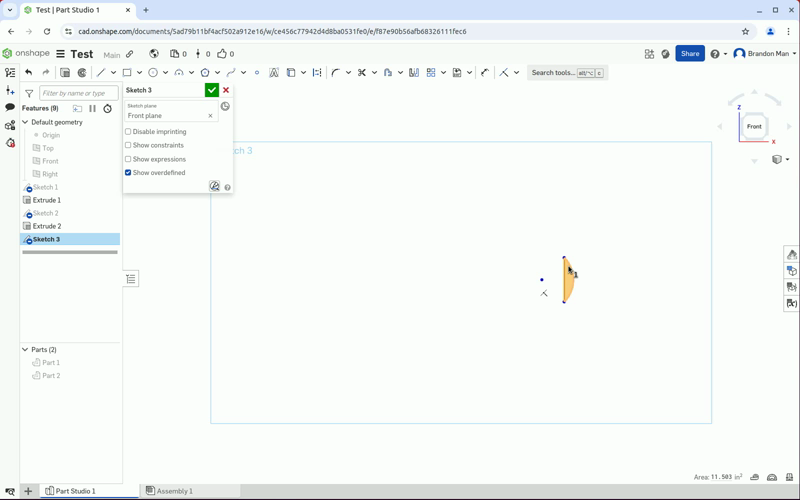
mouse_move(73, 352)
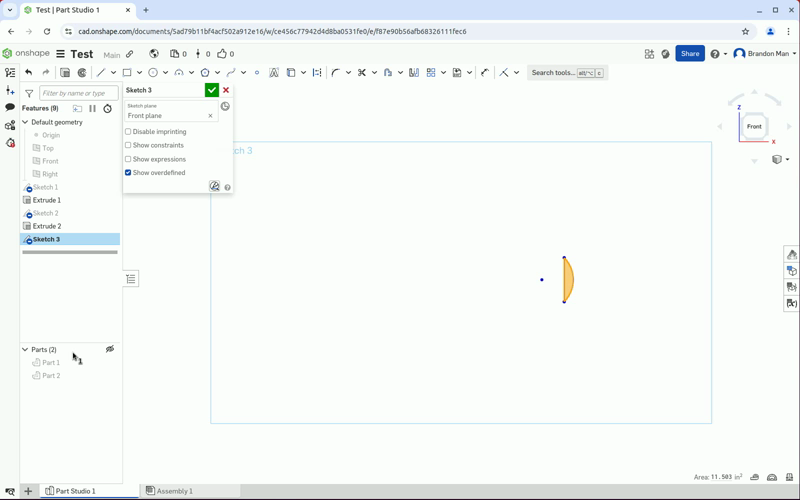
key(shift+y)
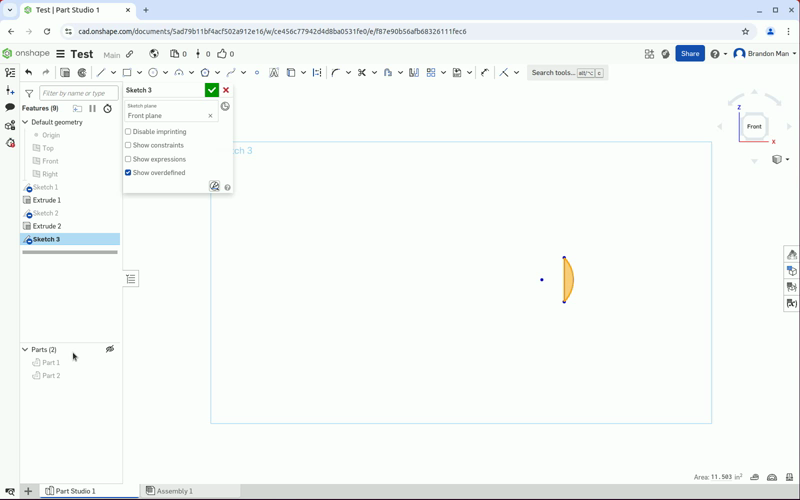
key(shift+e)
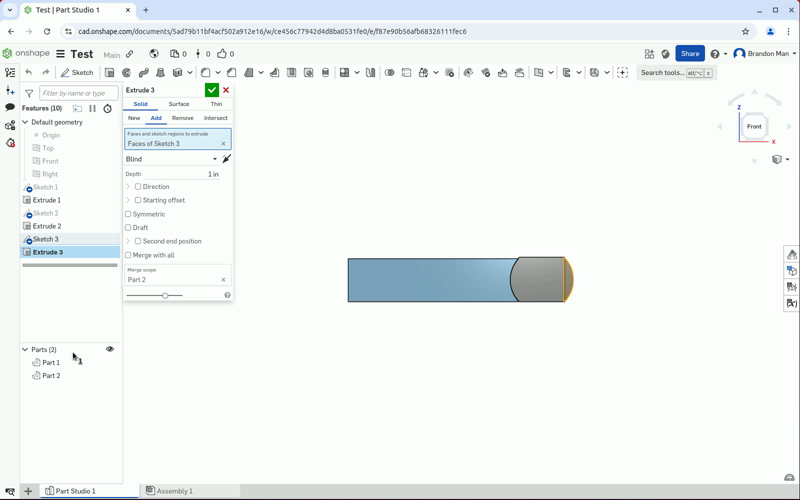
mouse_move(143, 106)
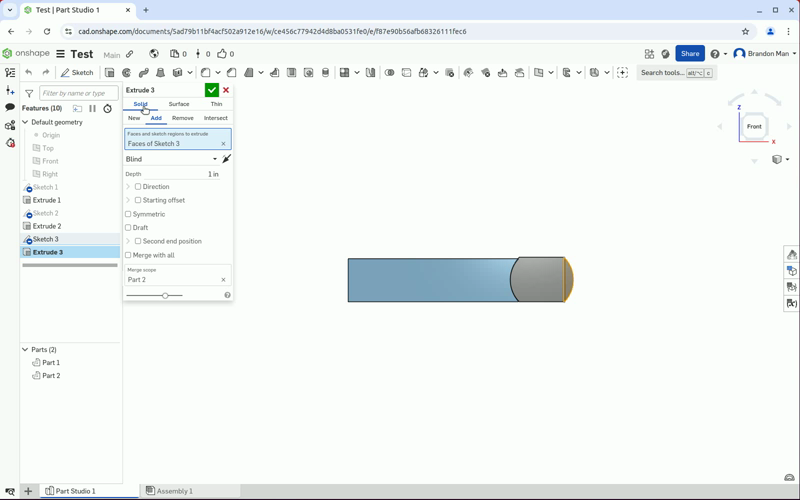
click(143, 106)
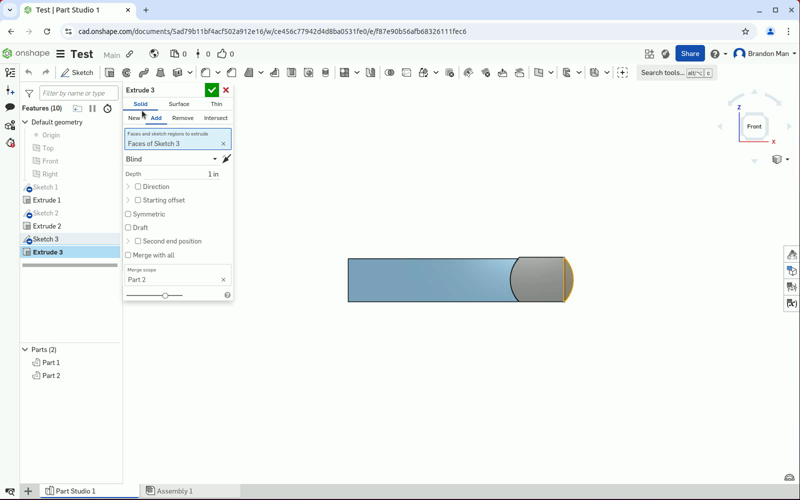
mouse_move(137, 120)
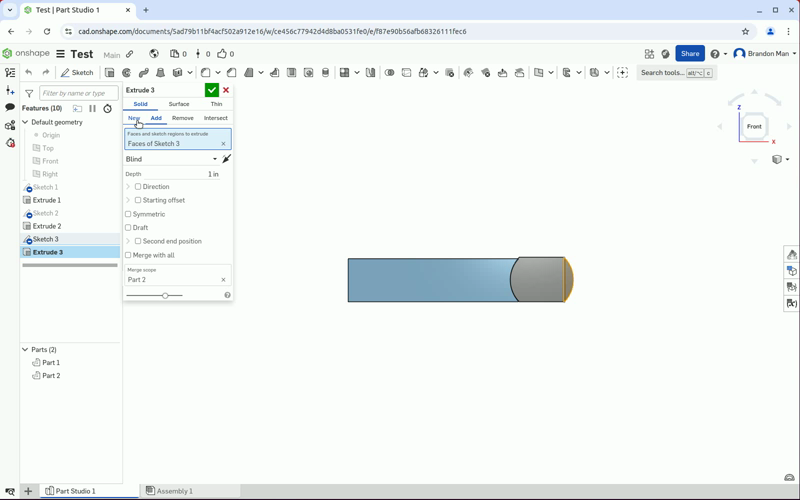
click(137, 120)
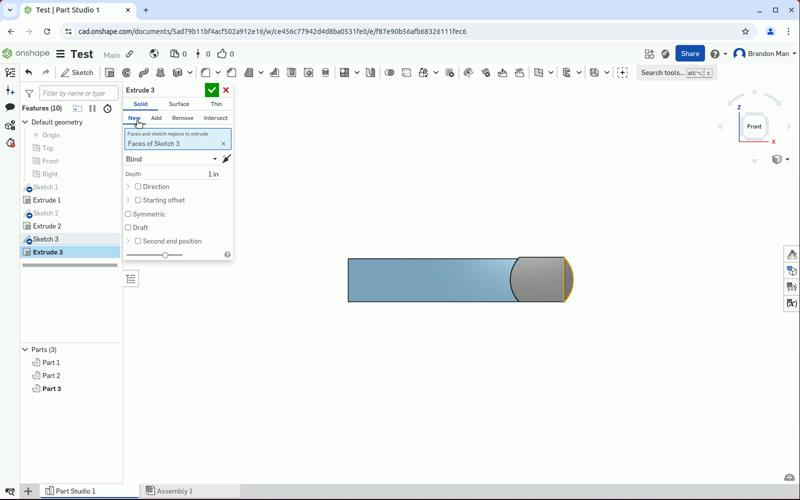
key(tab, 4)
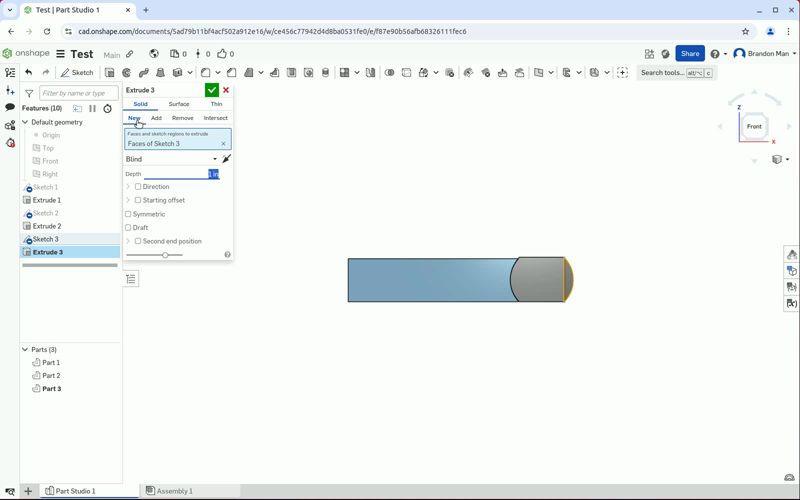
text(7.221)
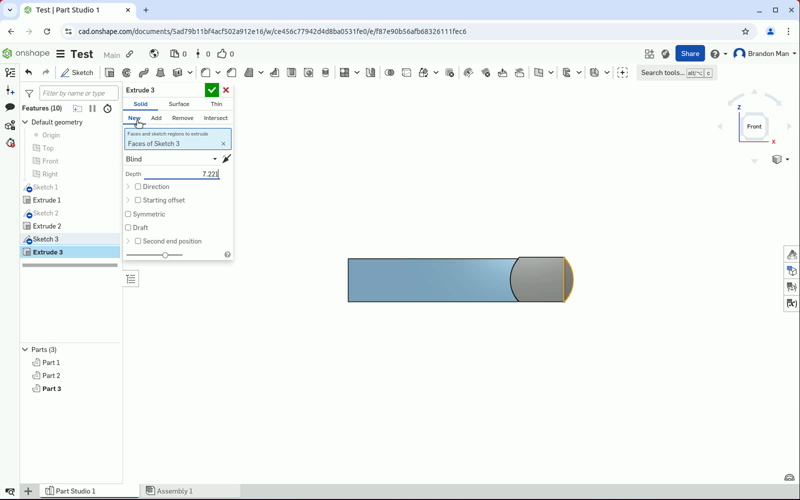
key(enter)
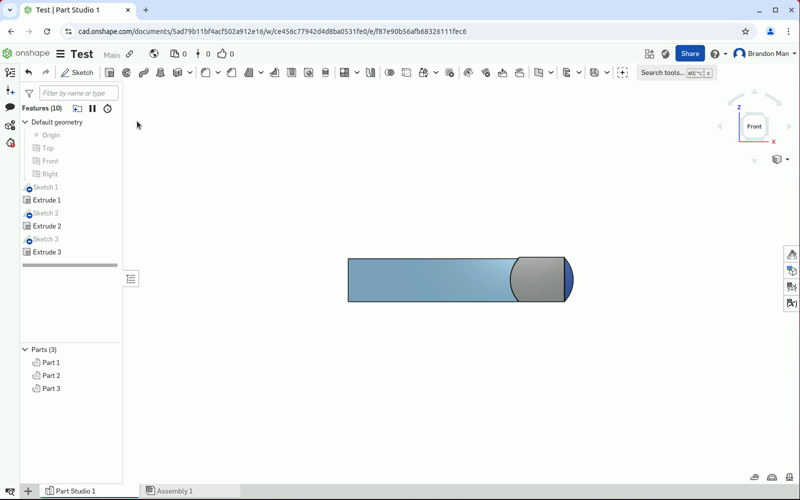
key(shift+h)
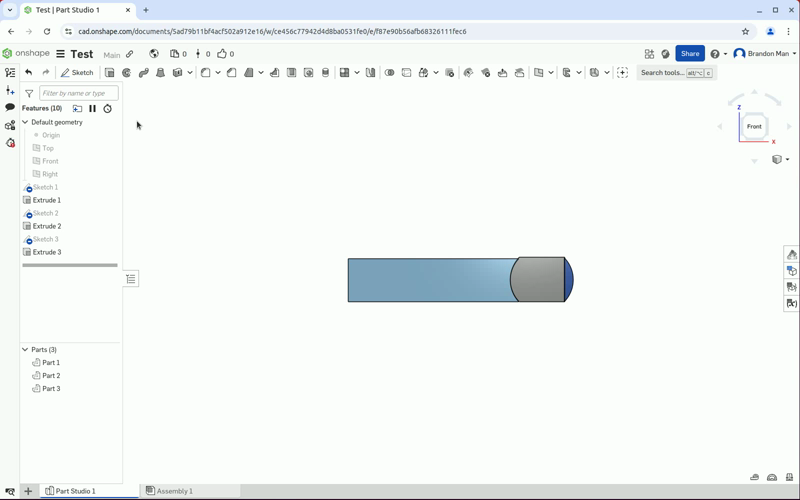
key(shift+h)
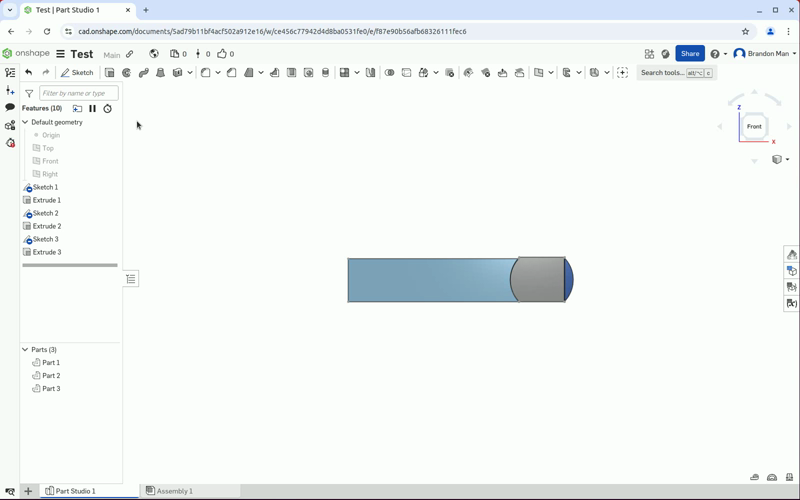
key(shift+7)
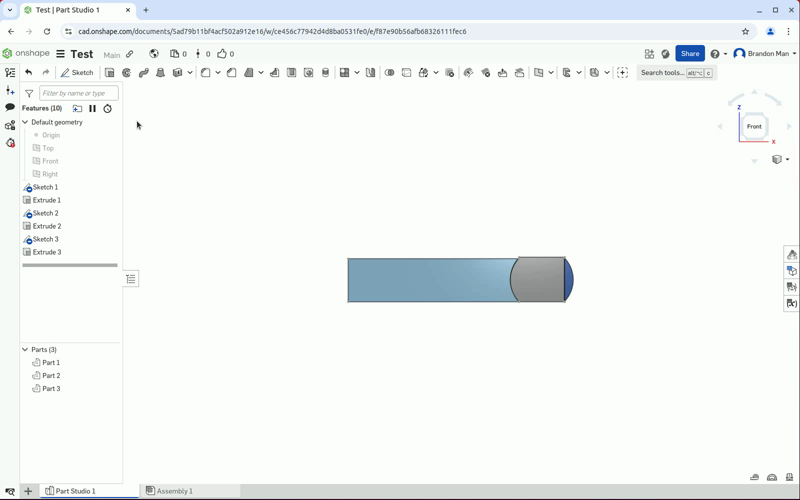
key(left, 2)
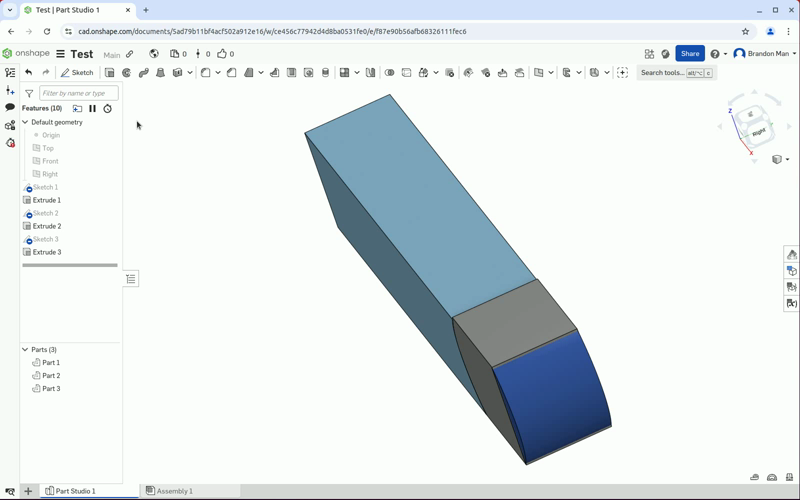
key(down, 2)
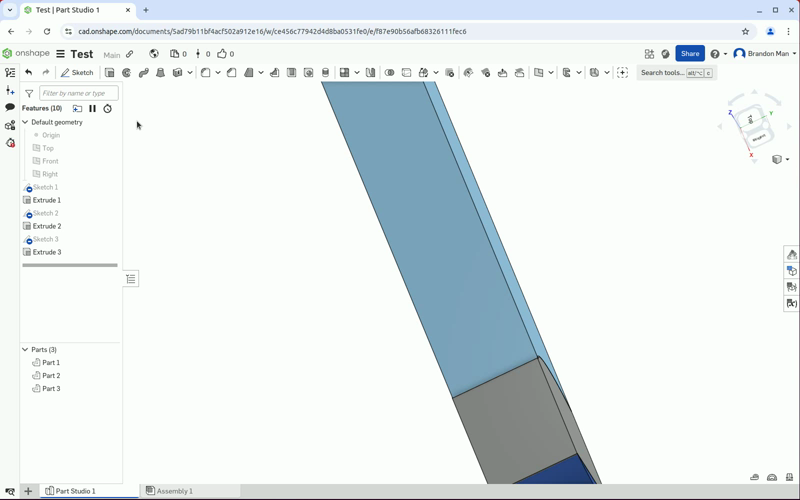
key(up, 2)
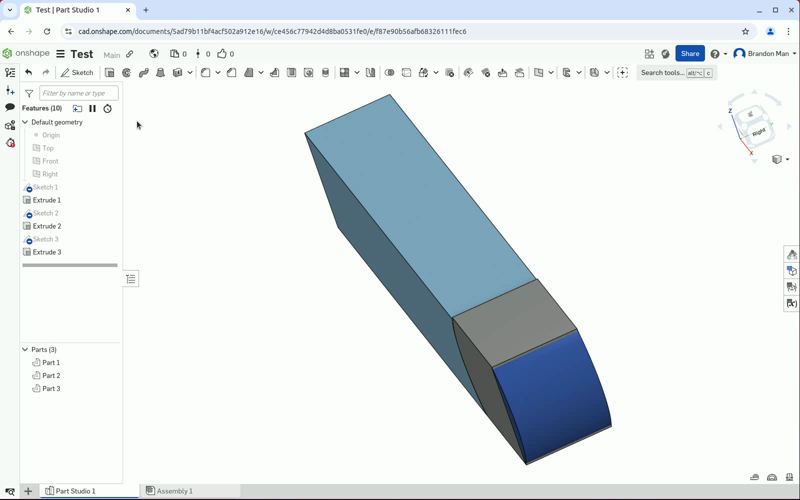
key(right, 2)
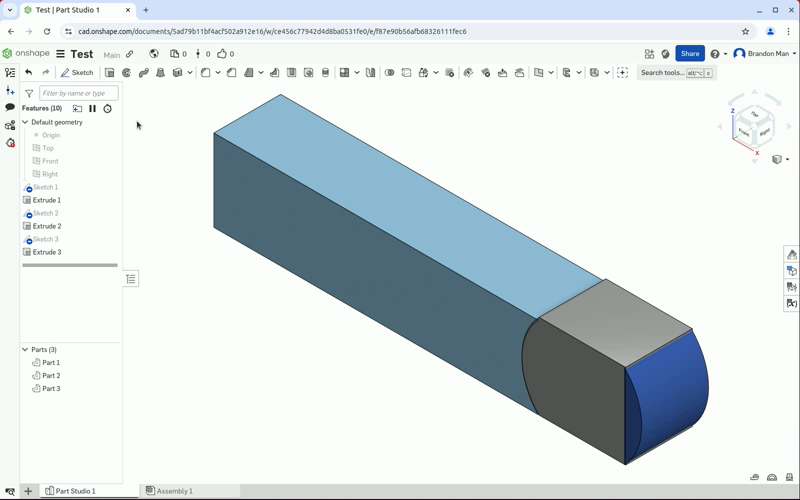
mouse_move(73, 189)
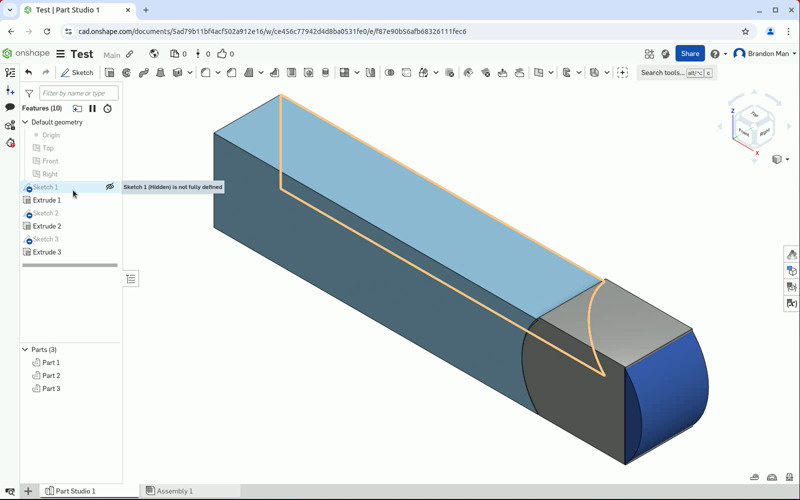
click(73, 189)